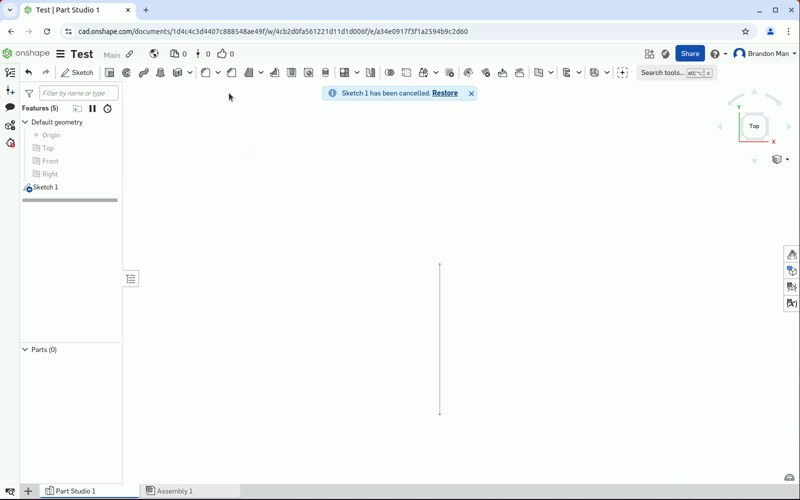
key(shift+h)
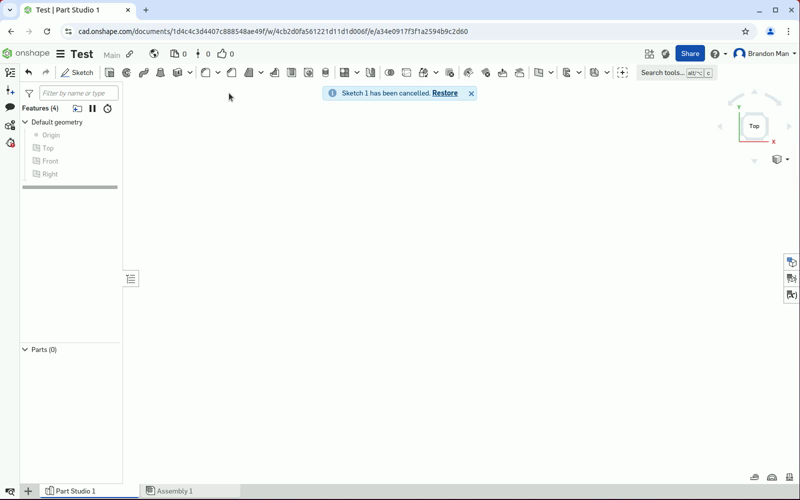
mouse_move(73, 352)
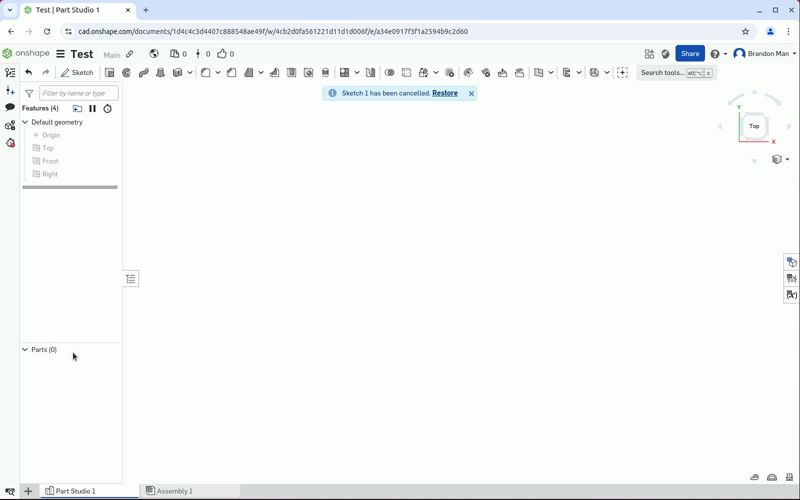
key(y)
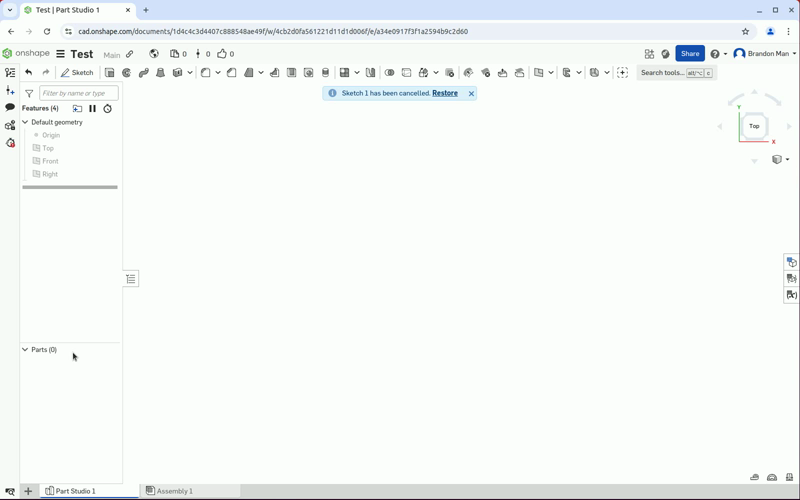
key(shift+p)
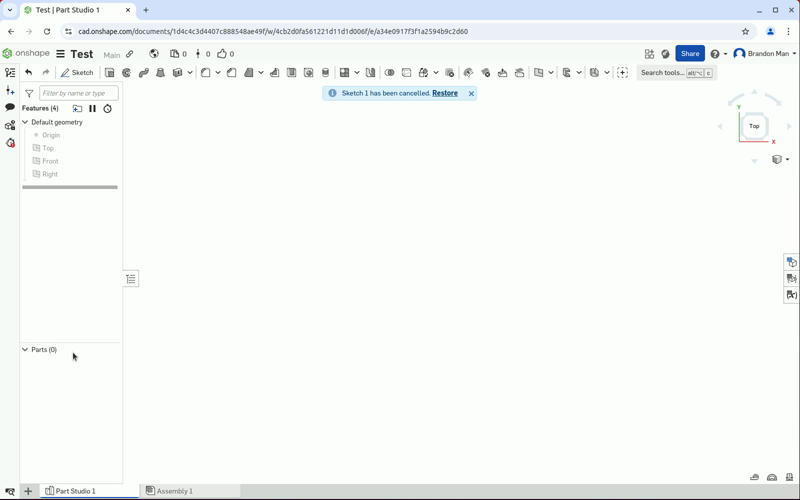
key(space)
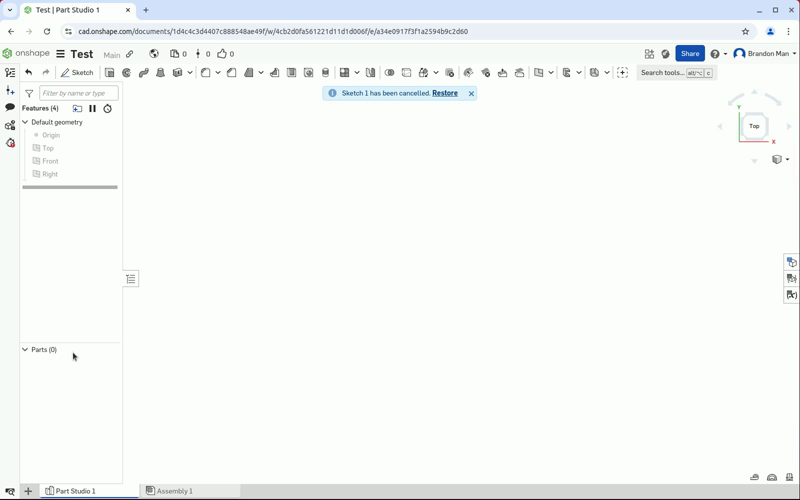
key_down(shift)
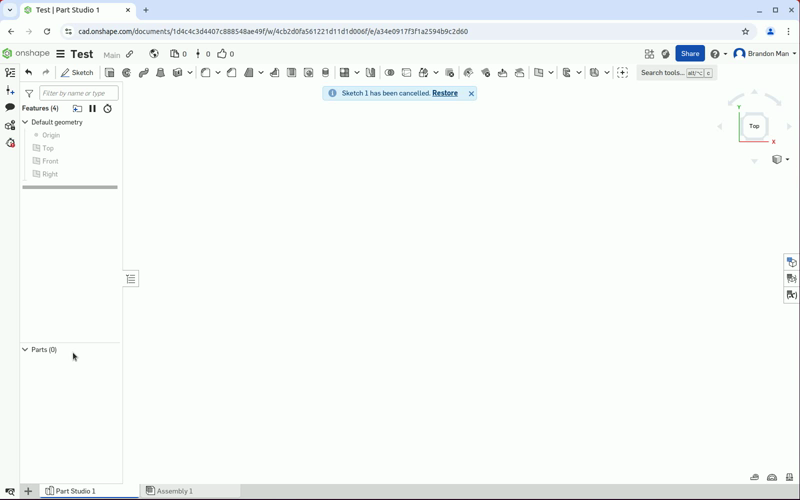
key(up)
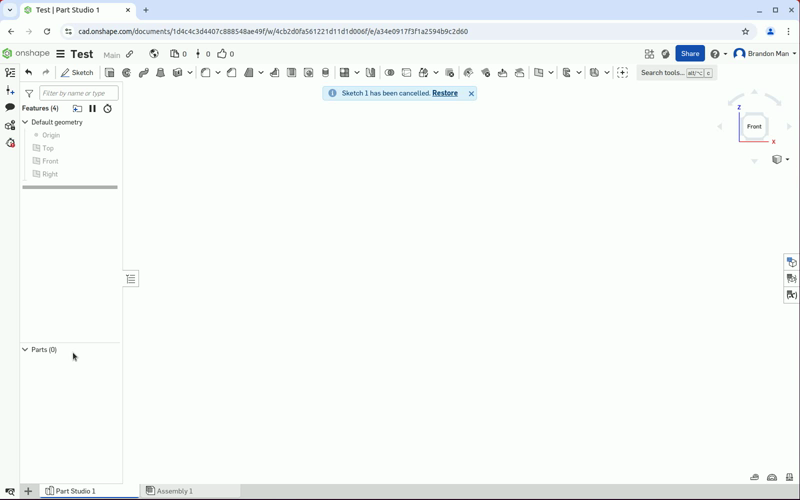
key_up(shift)
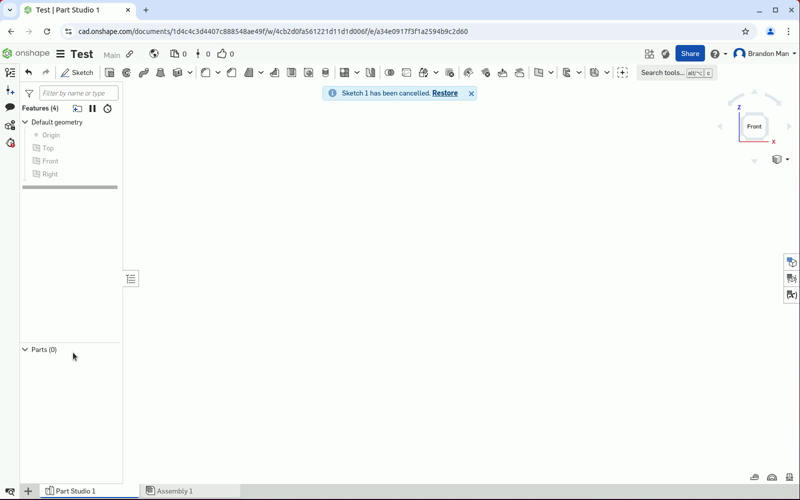
mouse_move(73, 352)
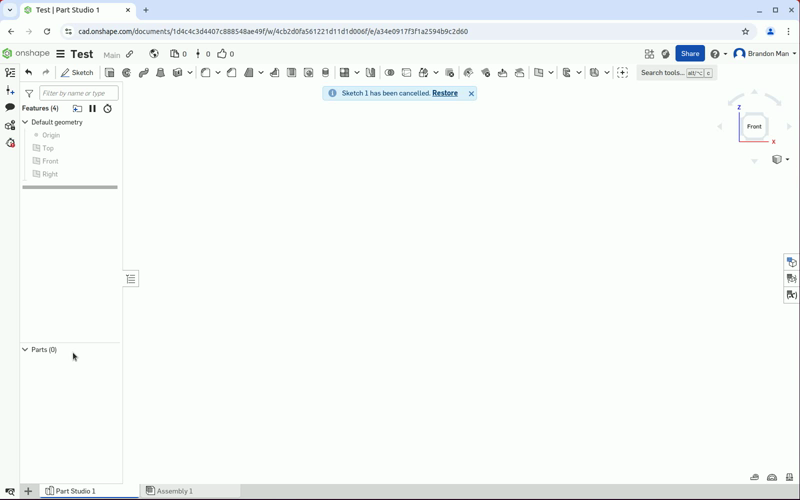
key(shift+y)
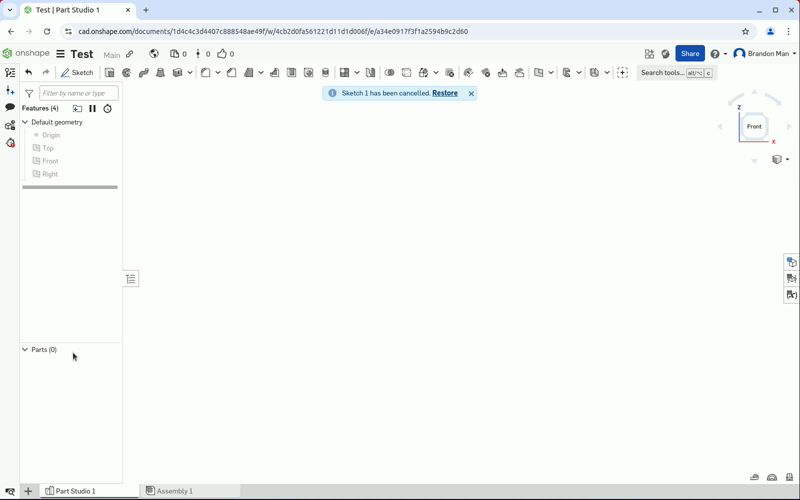
key(shift+s)
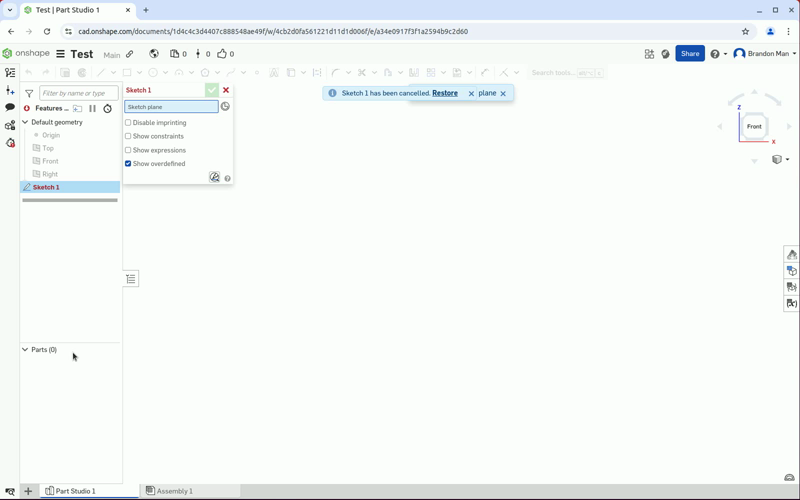
mouse_move(73, 163)
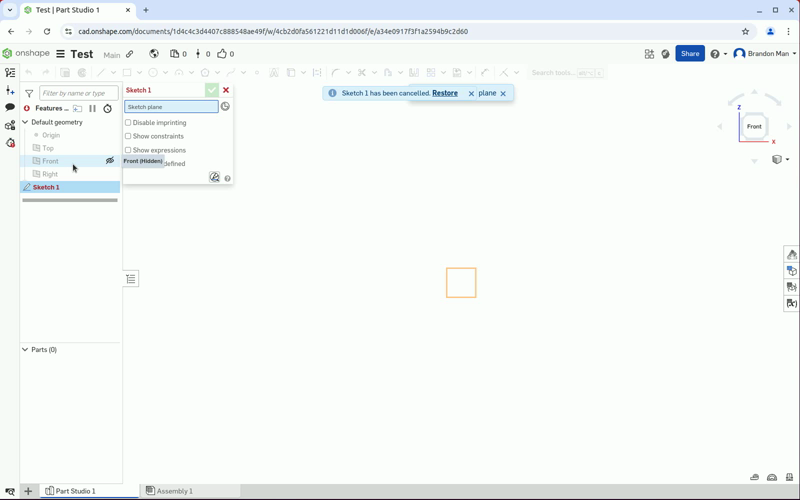
click(73, 163)
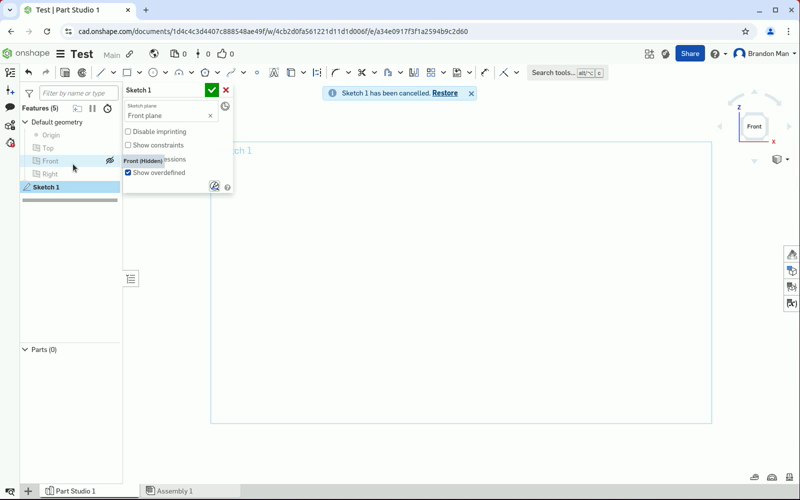
mouse_move(73, 352)
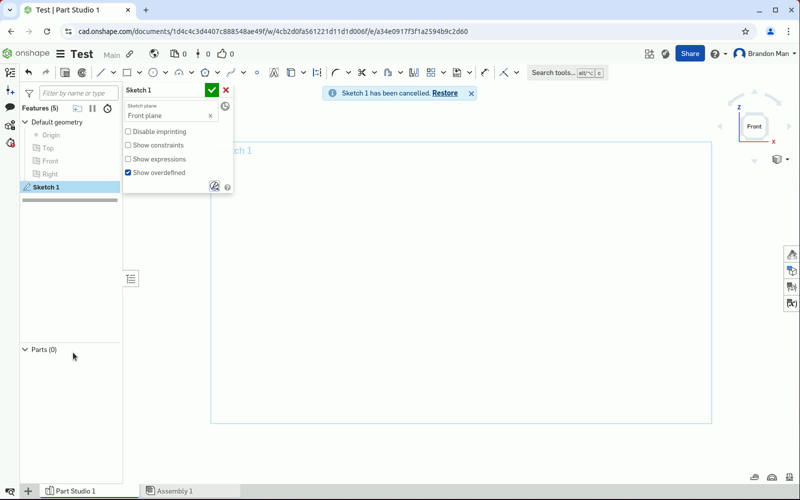
key(y)
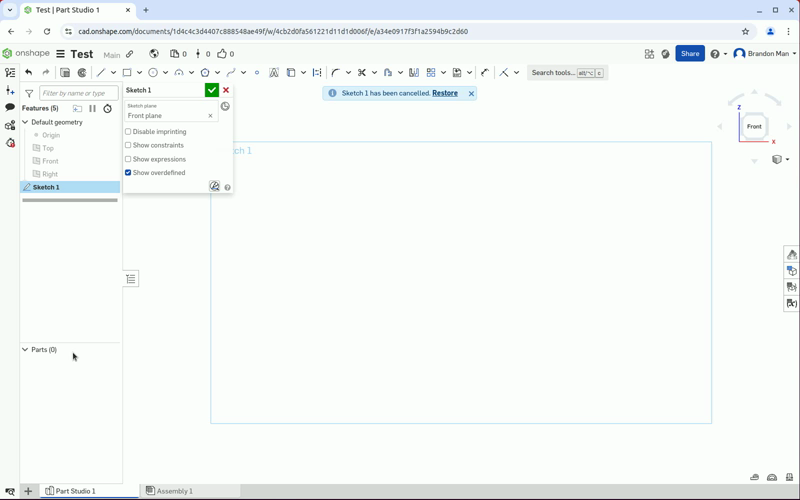
key(l)
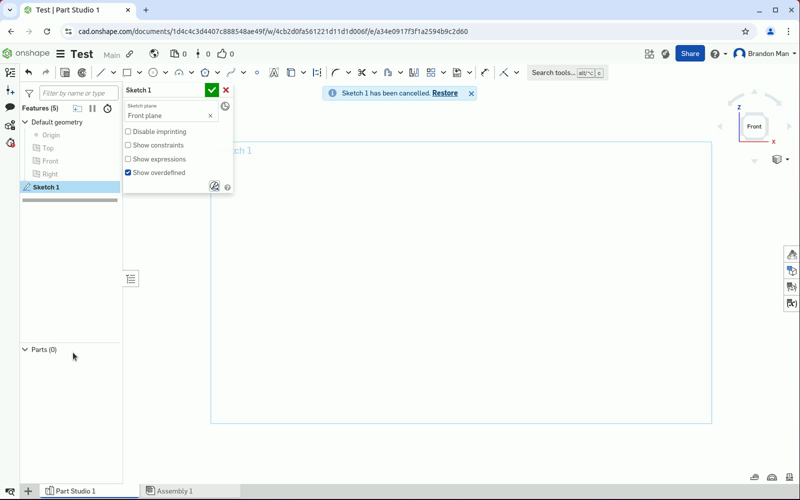
key_down(shift)
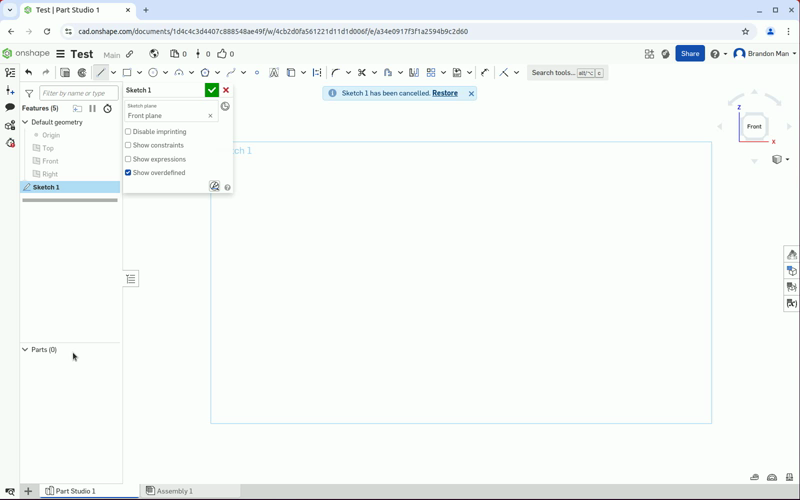
mouse_move(431, 333)
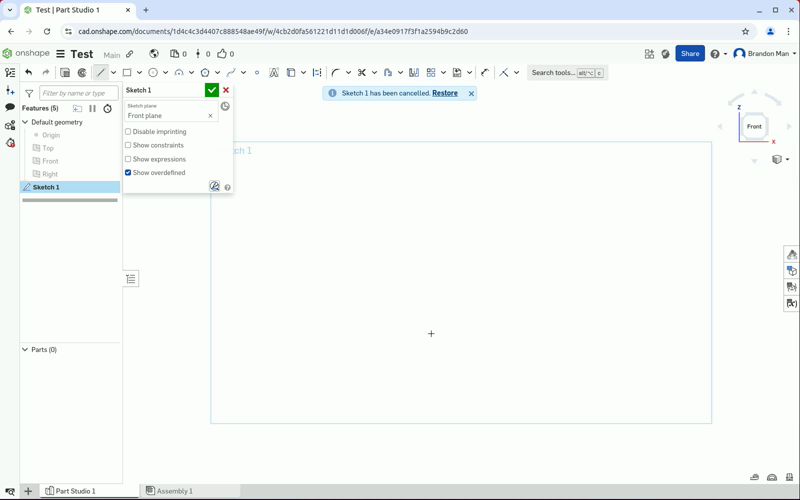
click(431, 333)
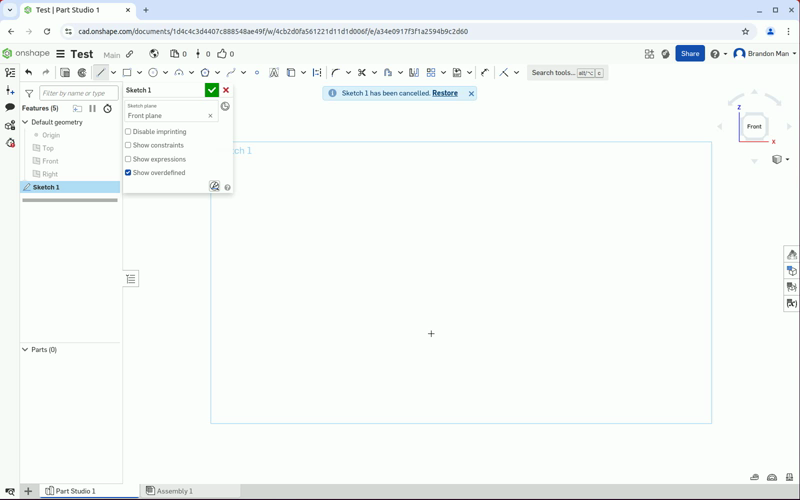
key_up(shift)
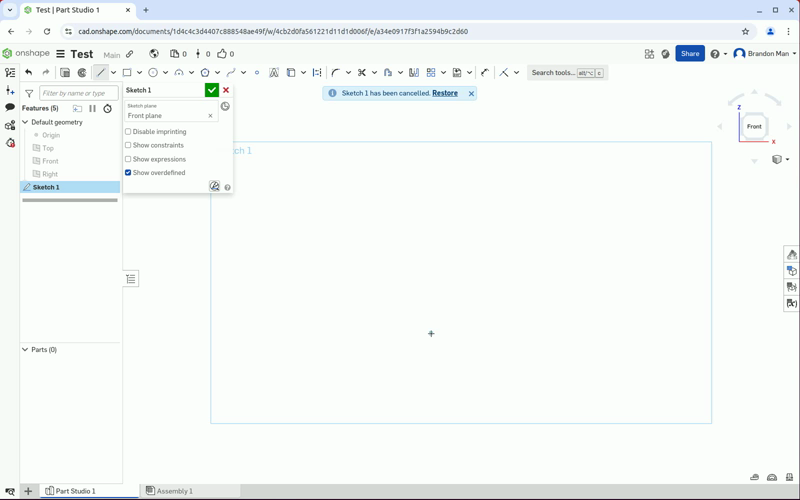
key_down(shift)
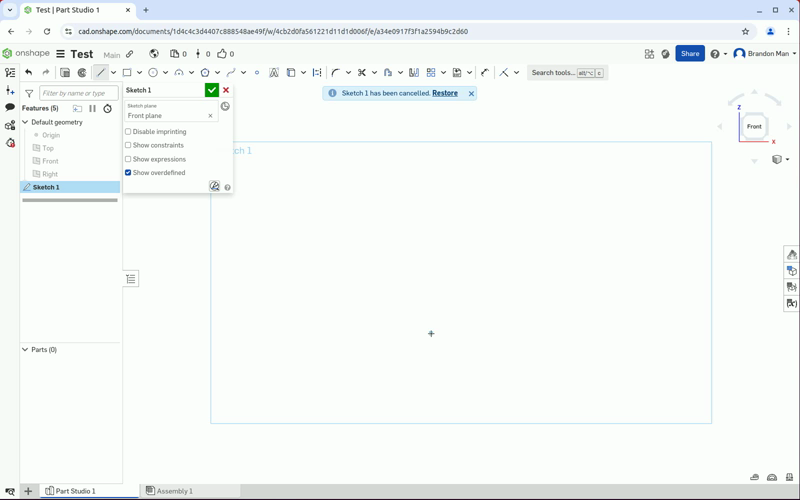
mouse_move(461, 333)
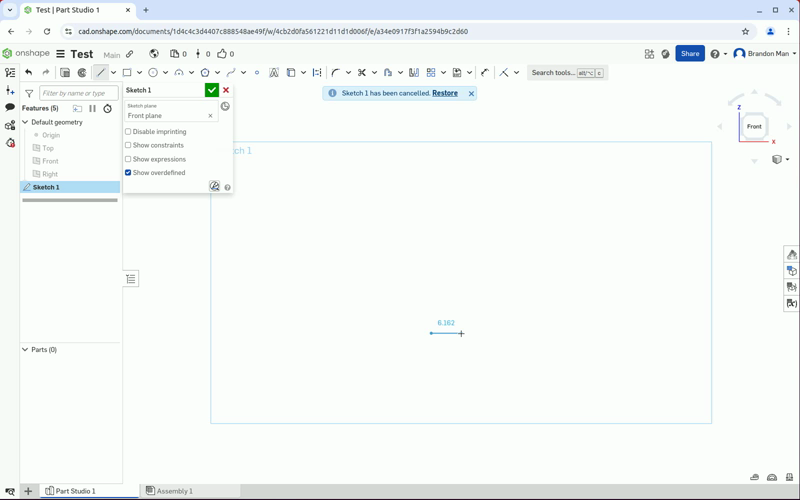
mouse_move(489, 333)
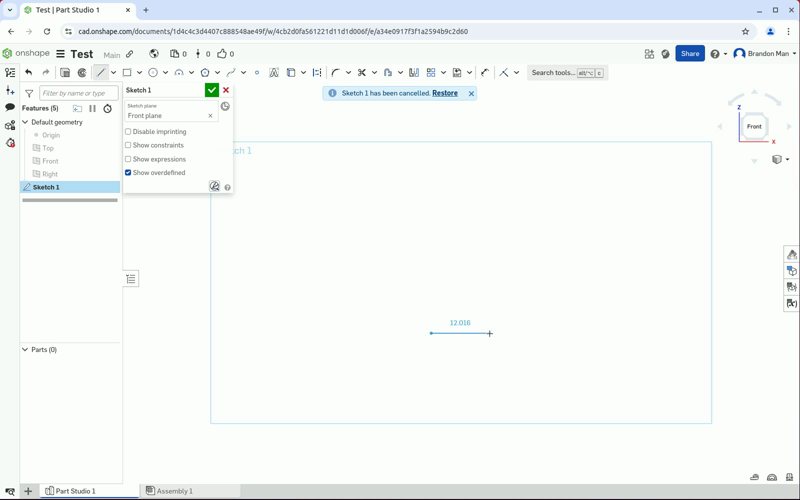
click(489, 333)
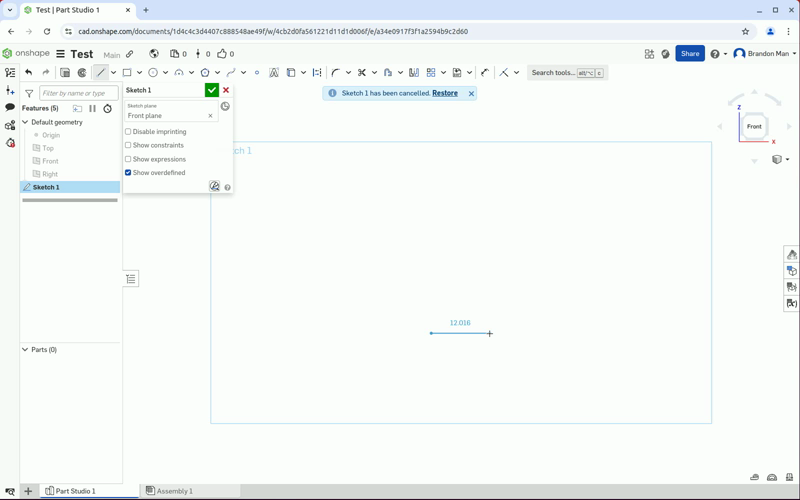
key_up(shift)
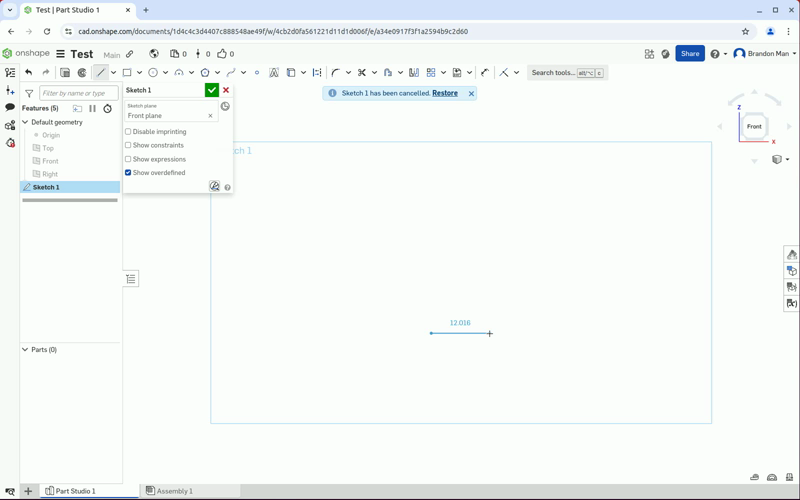
key_down(shift)
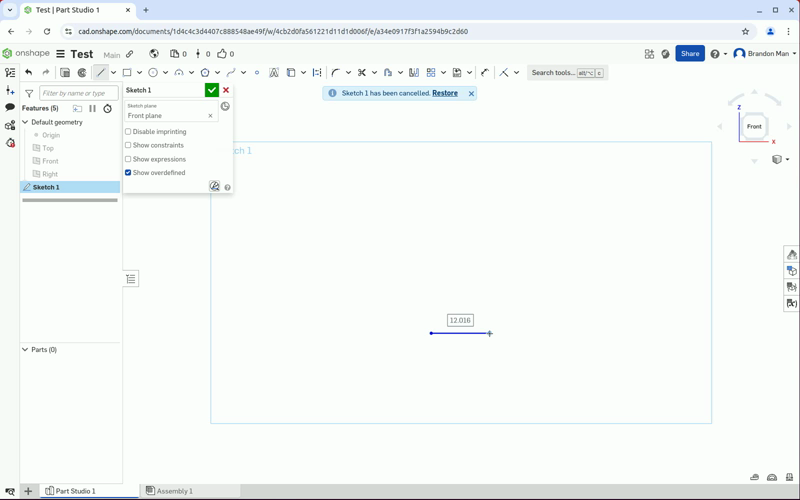
mouse_move(489, 170)
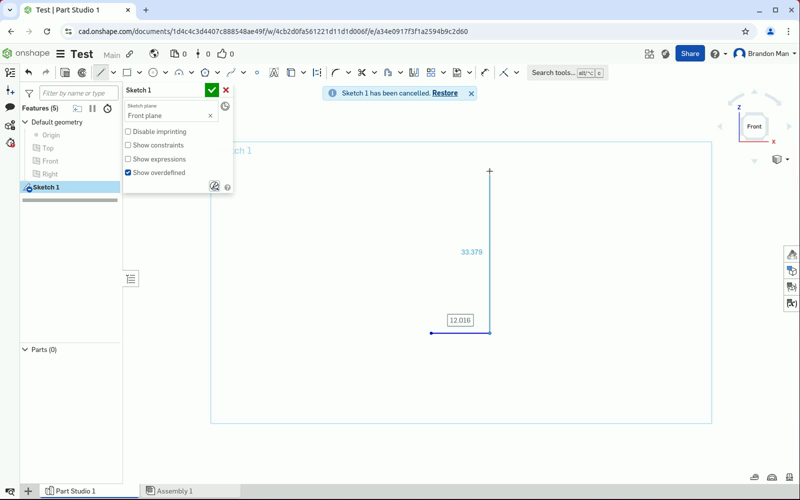
click(489, 170)
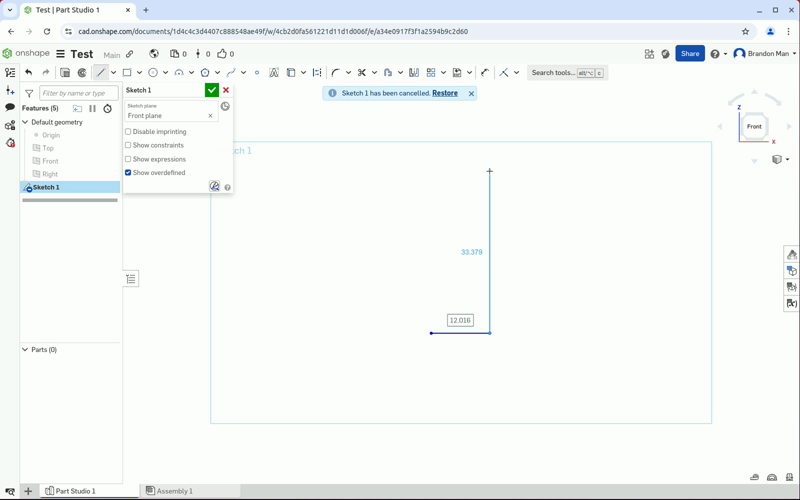
key_up(shift)
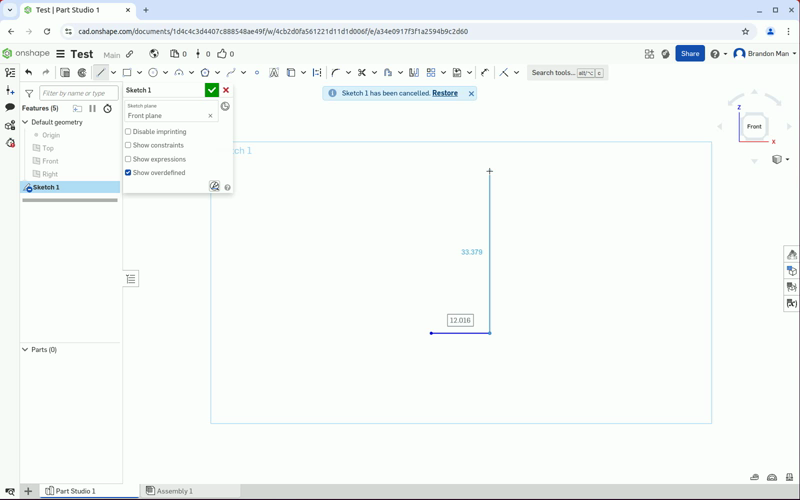
key_down(shift)
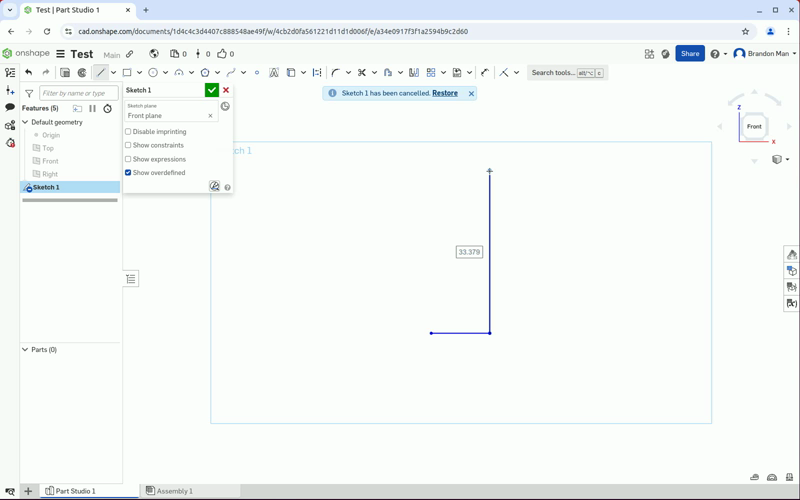
mouse_move(519, 170)
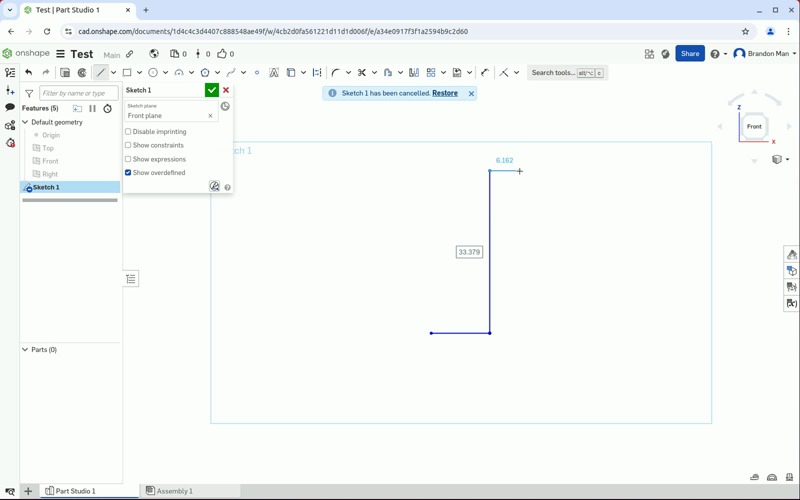
mouse_move(431, 170)
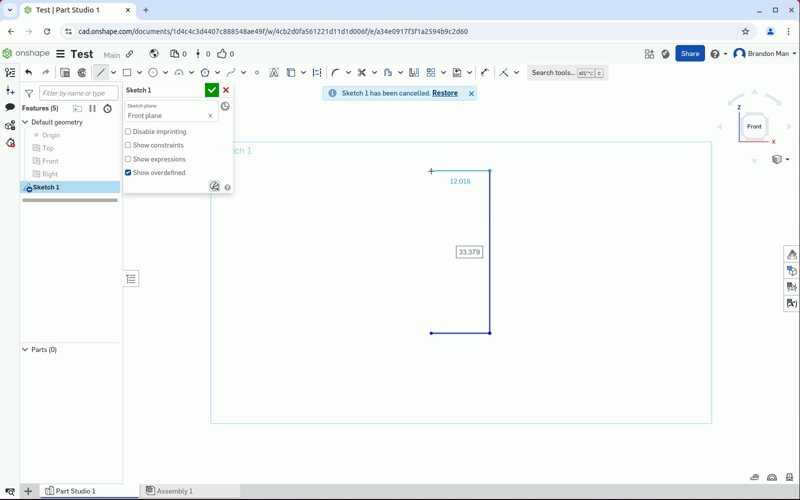
click(431, 170)
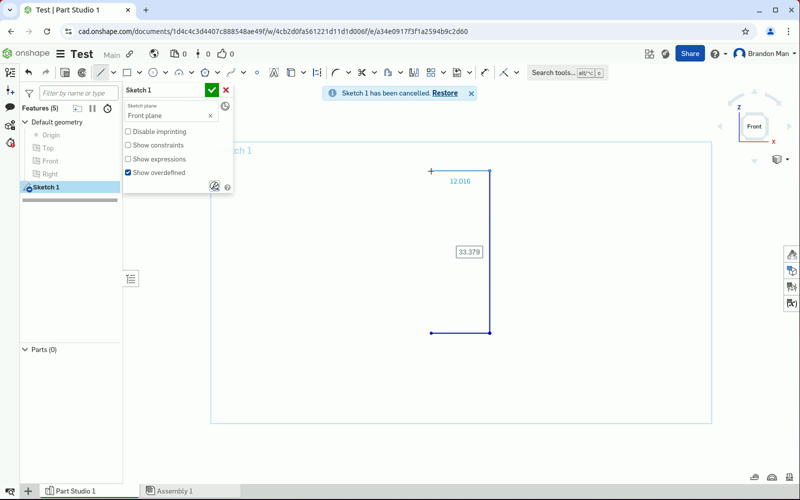
key_up(shift)
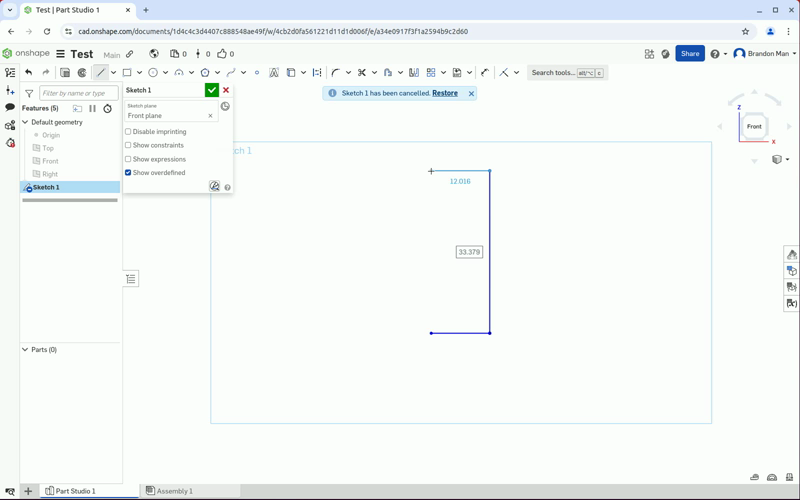
key_down(shift)
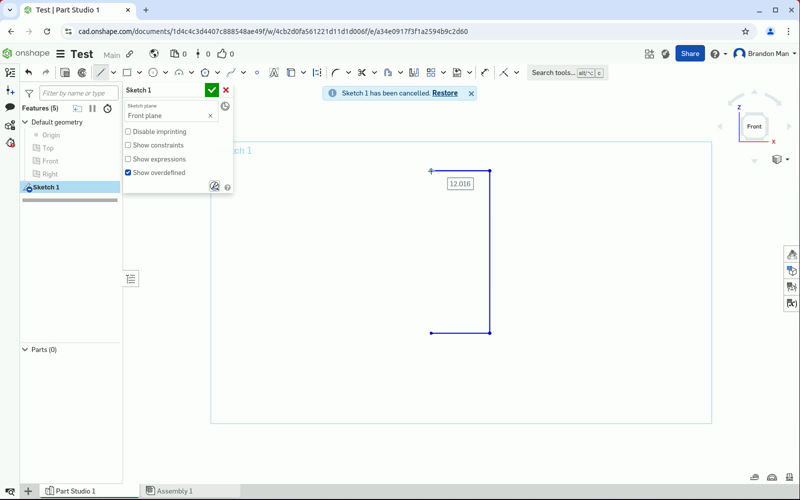
mouse_move(431, 333)
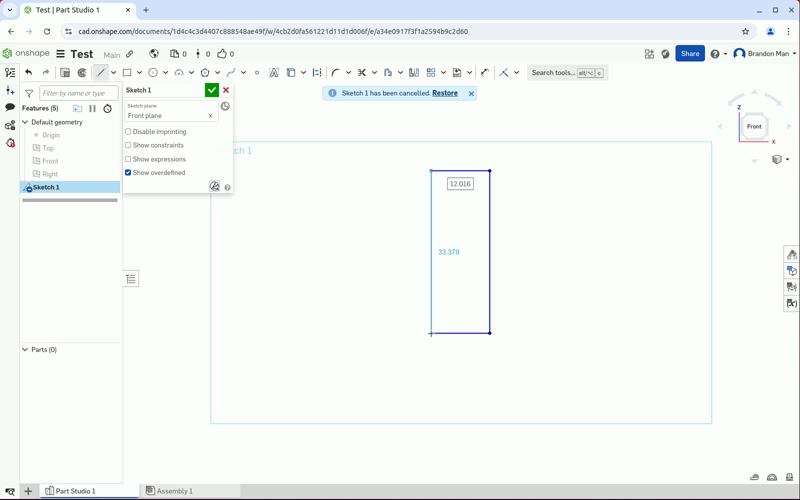
key_up(shift)
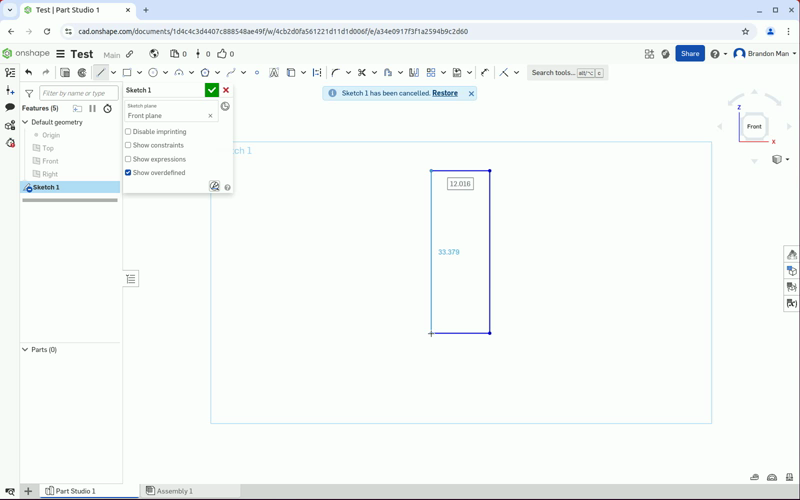
click(431, 333)
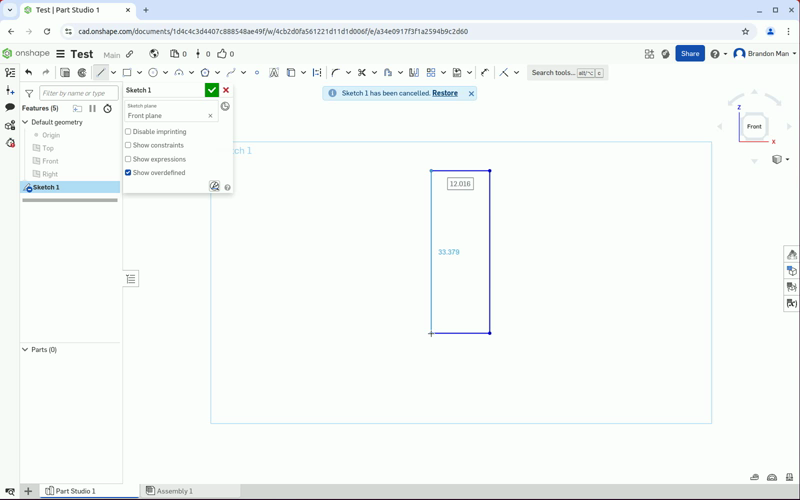
key(esc)
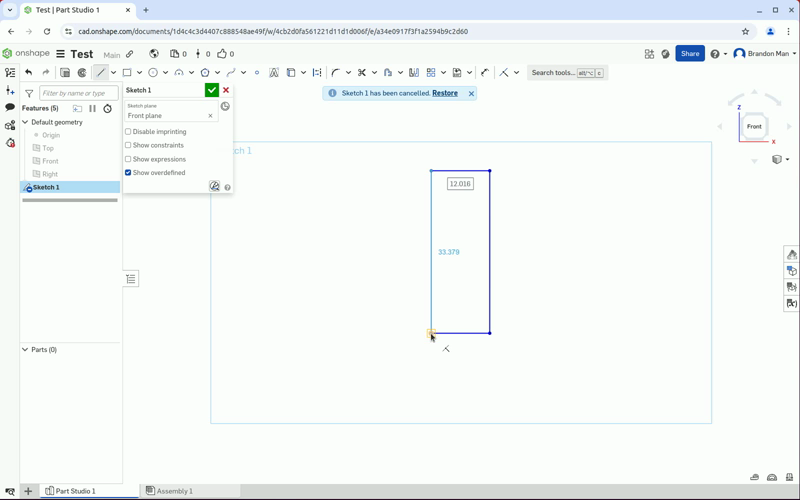
mouse_move(471, 218)
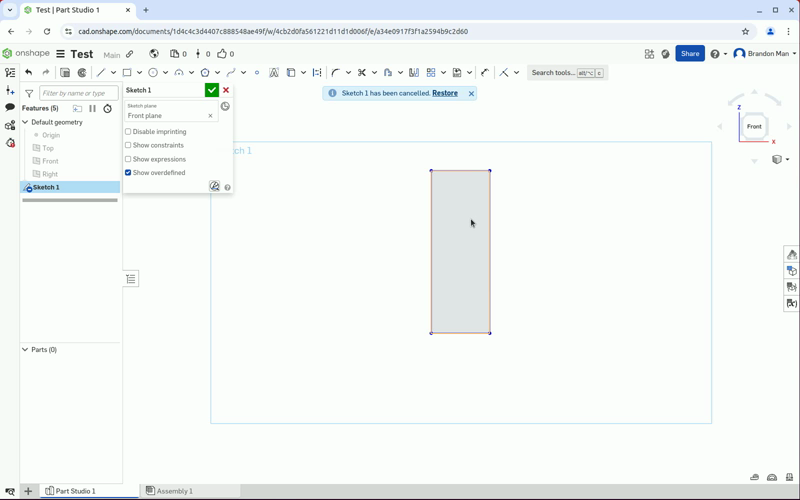
click(471, 218)
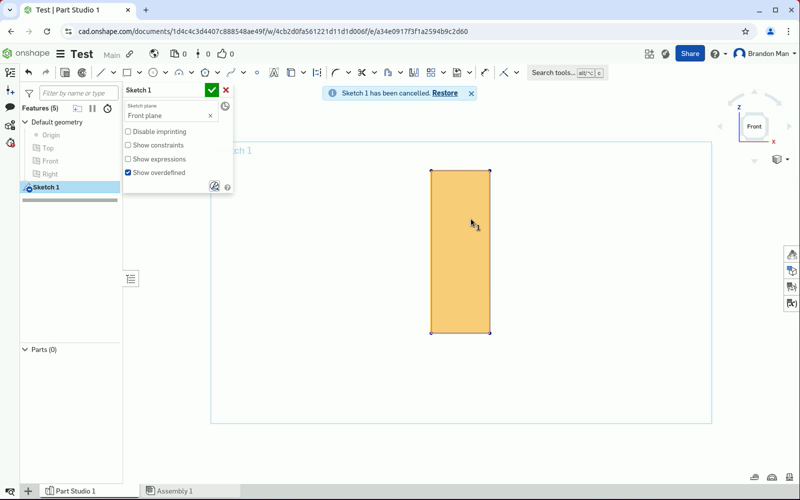
mouse_move(73, 352)
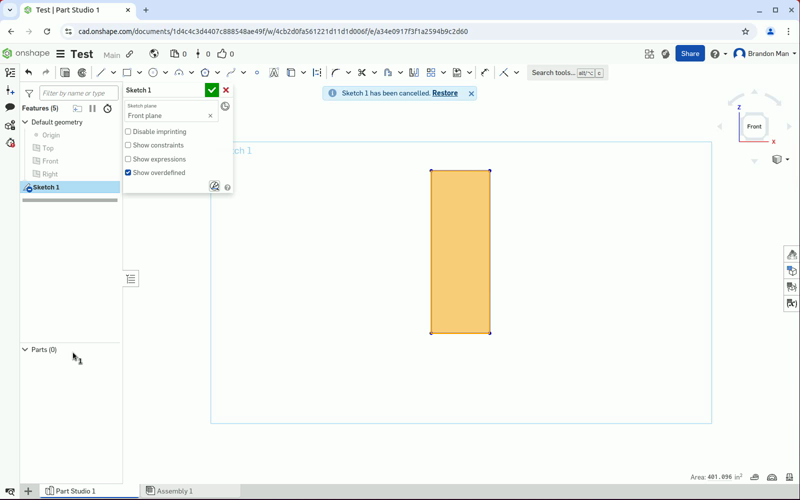
key(shift+y)
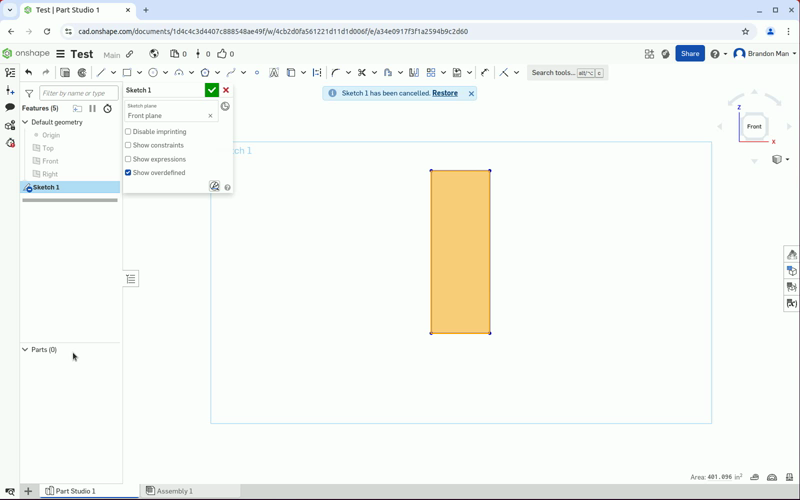
key(shift+e)
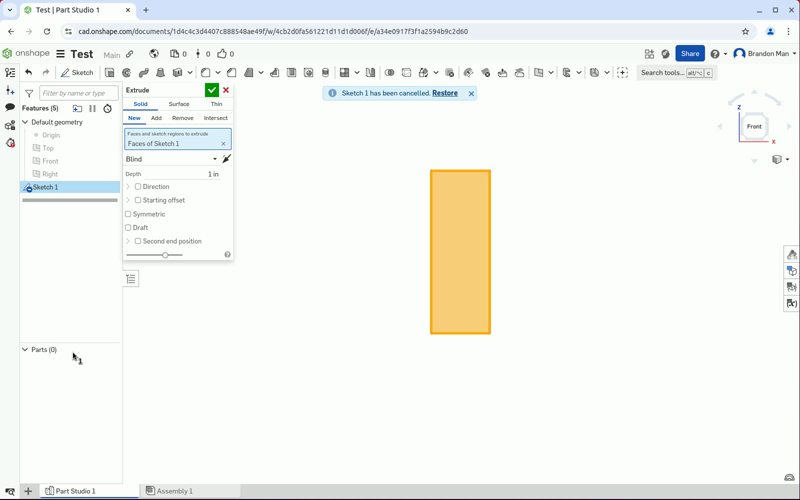
mouse_move(143, 106)
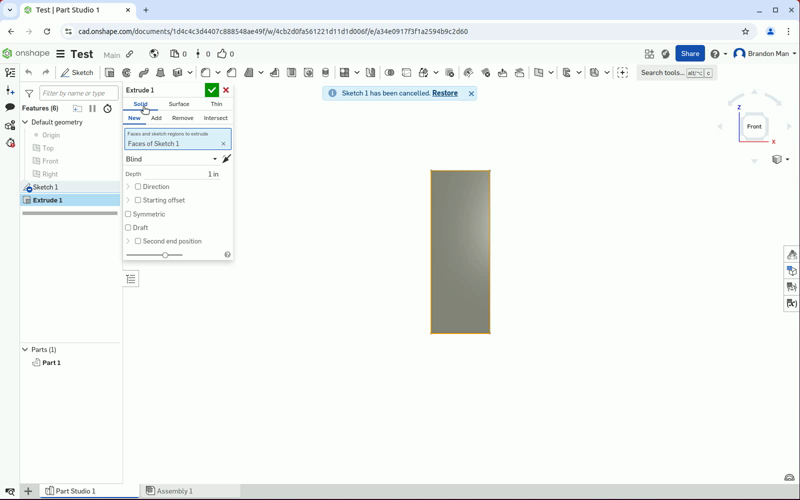
click(143, 106)
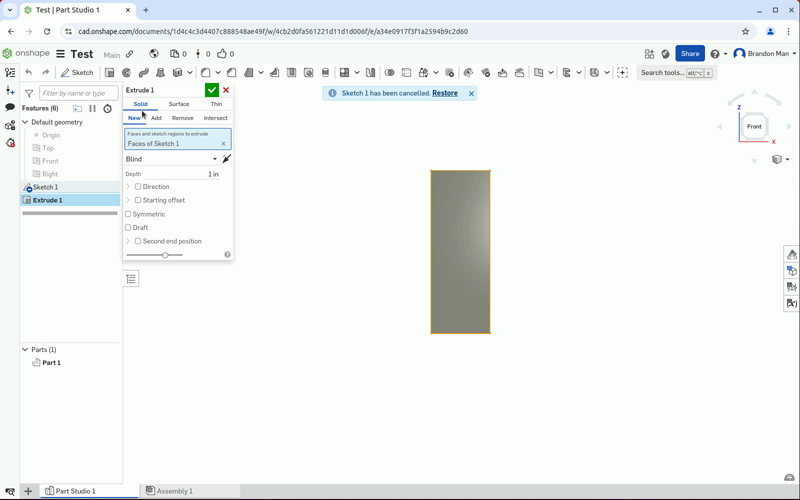
mouse_move(137, 120)
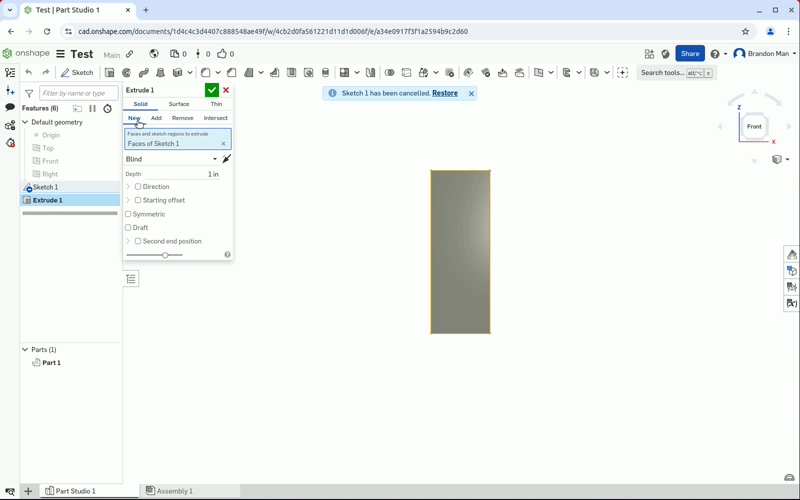
click(137, 120)
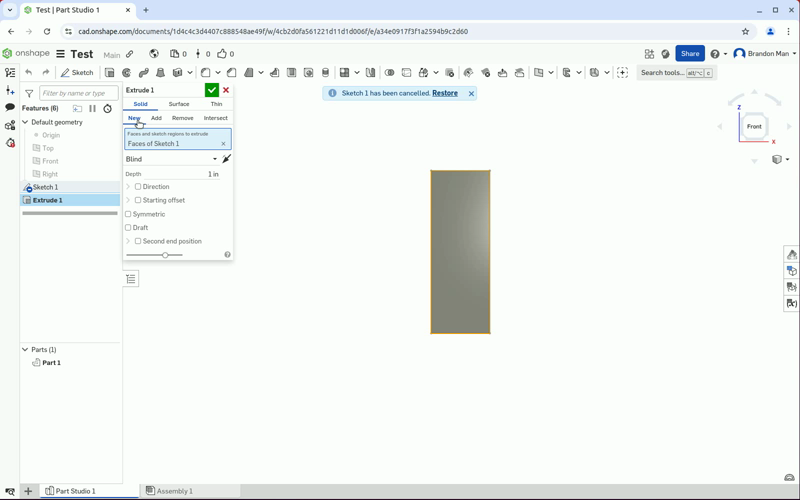
key(tab, 4)
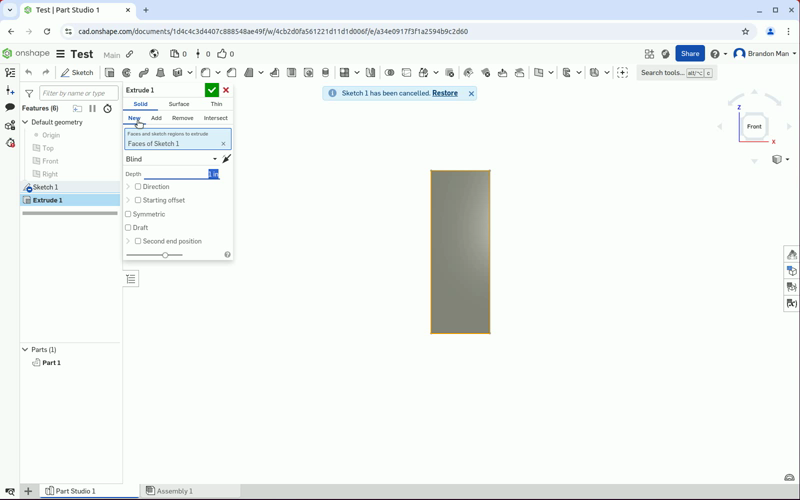
text(-1.444)
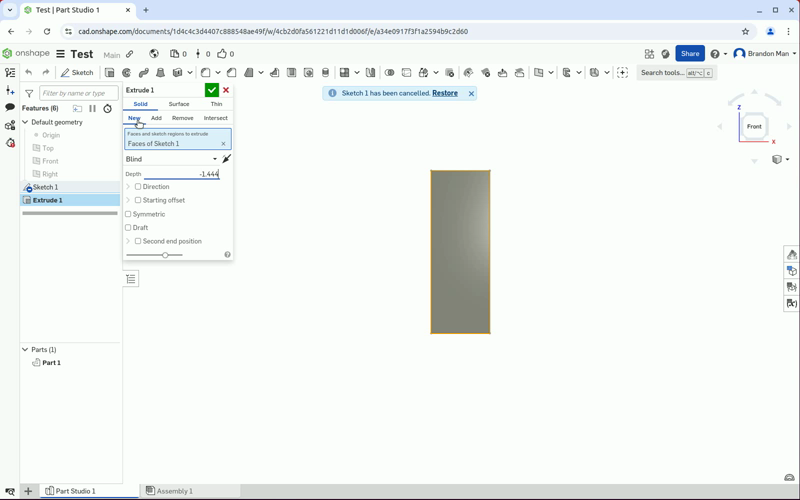
key(enter)
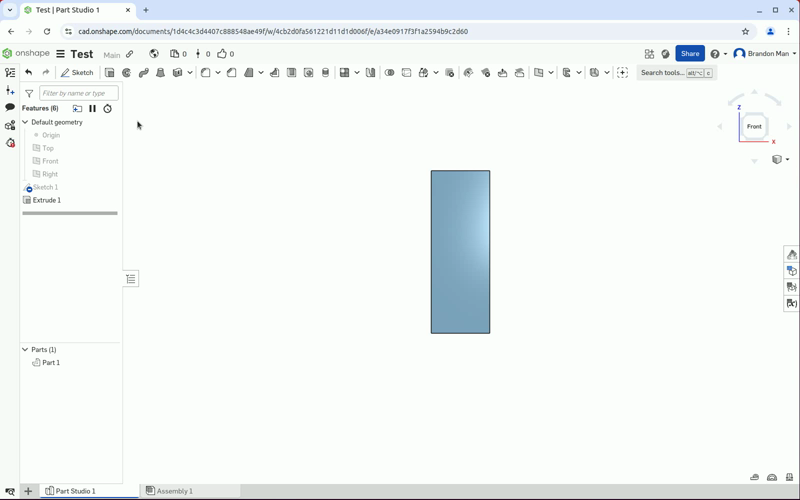
key(shift+h)
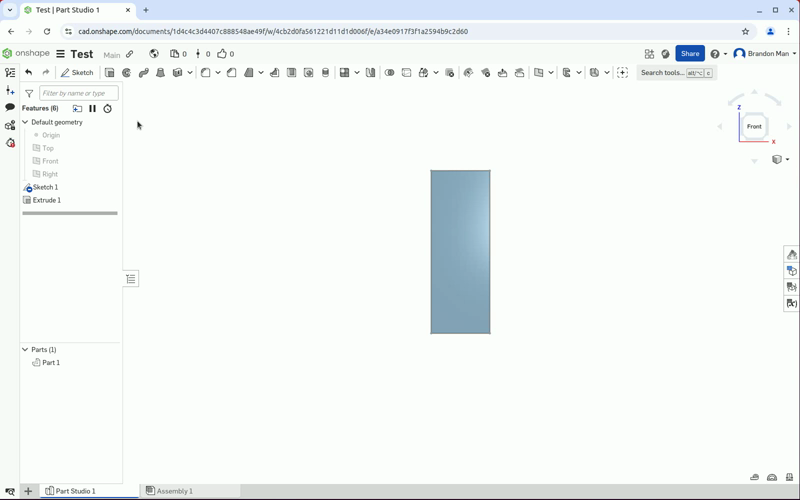
key(shift+h)
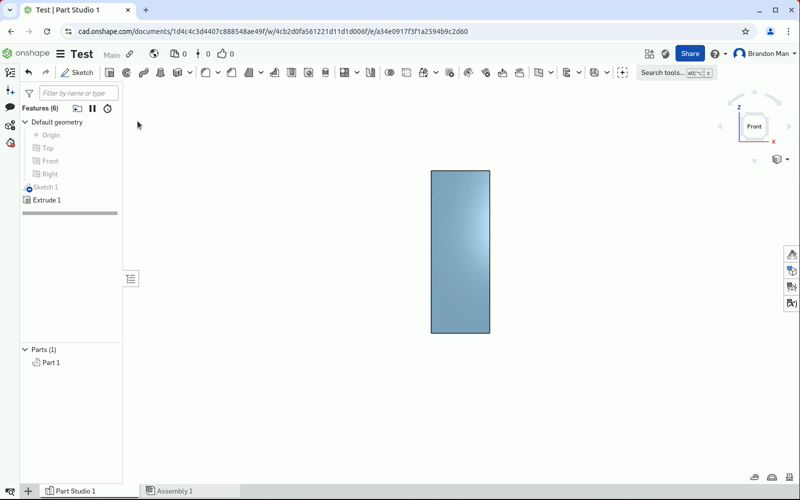
mouse_move(73, 189)
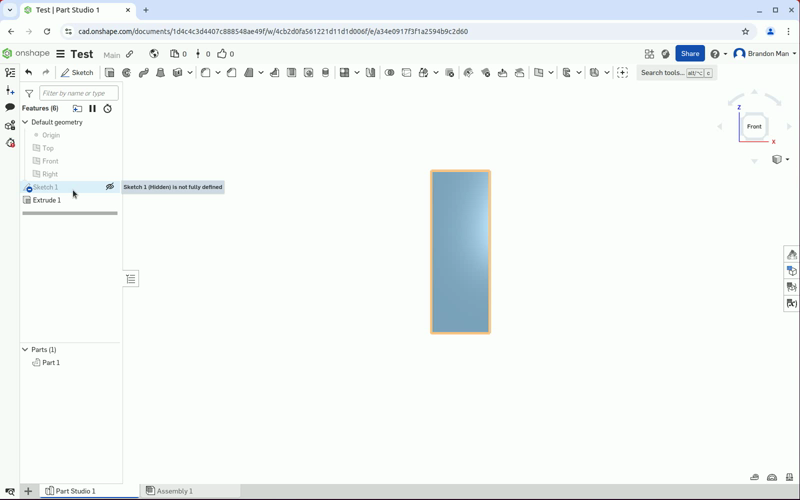
click(73, 189)
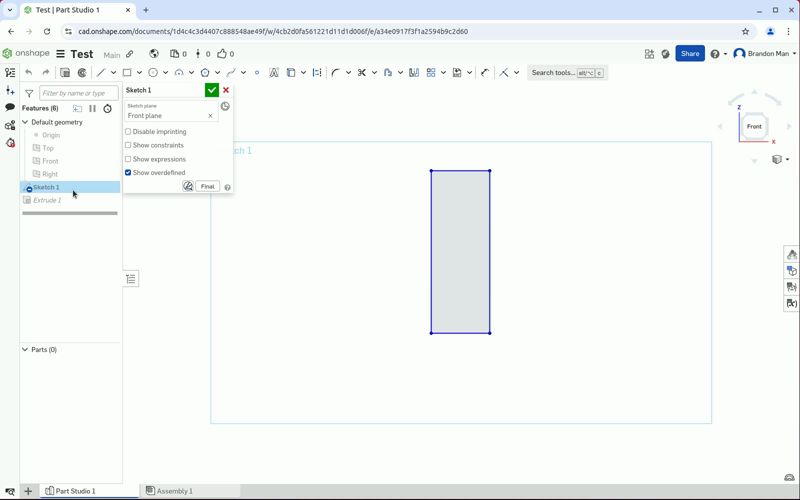
mouse_move(229, 92)
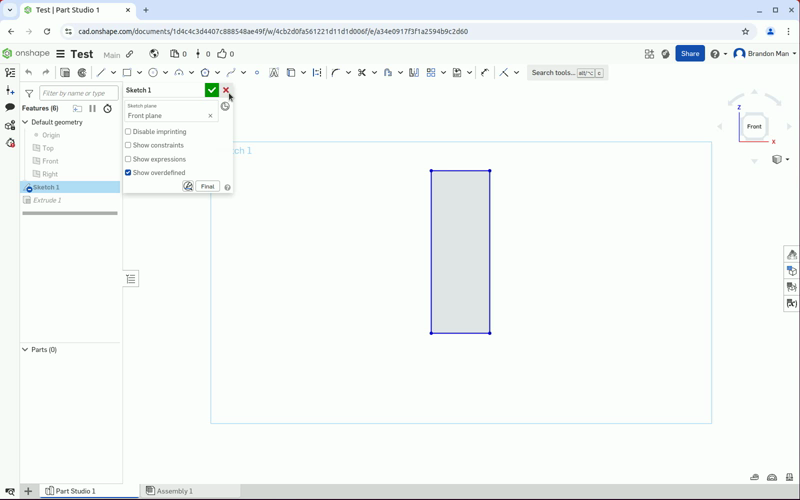
click(229, 92)
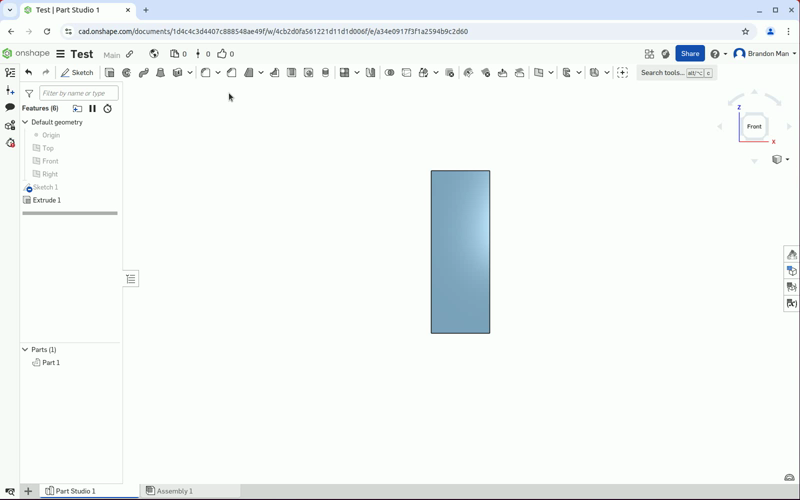
mouse_move(73, 352)
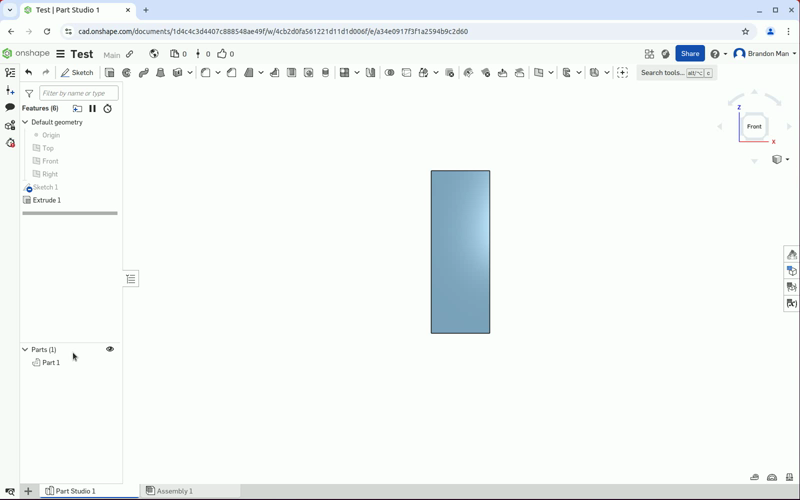
key(y)
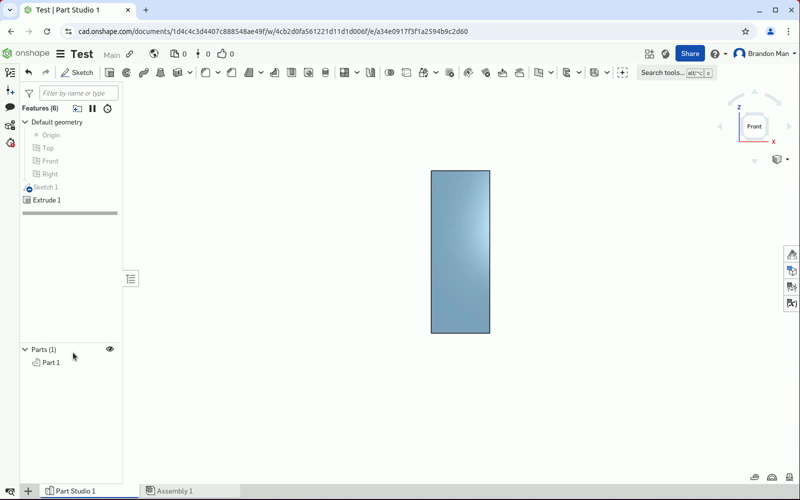
key(shift+p)
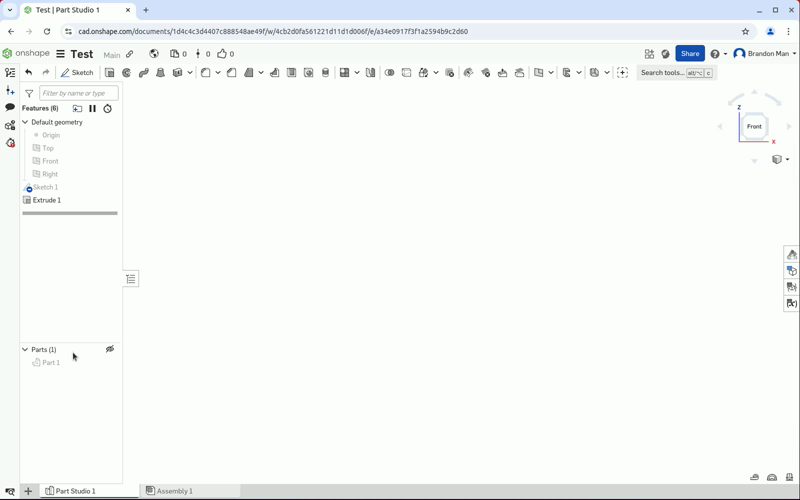
key(space)
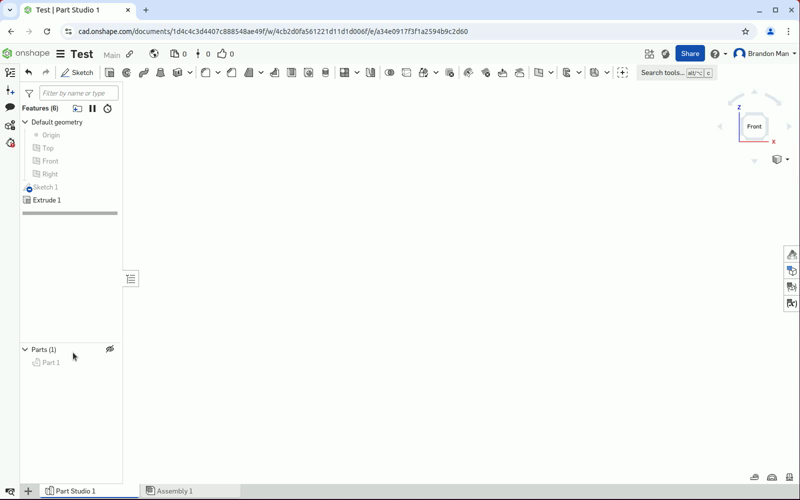
key_down(shift)
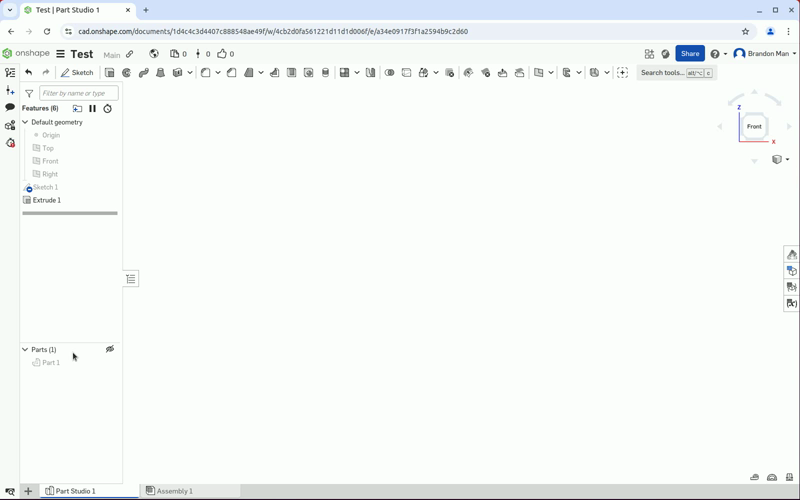
key(left)
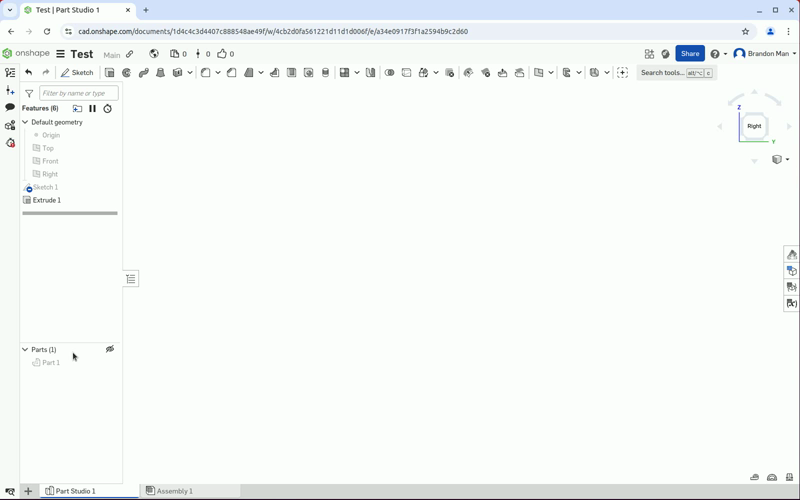
key_up(shift)
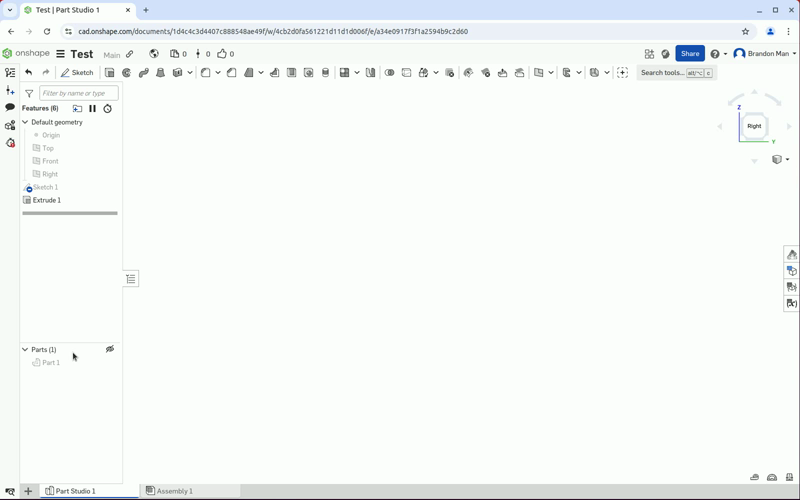
mouse_move(73, 352)
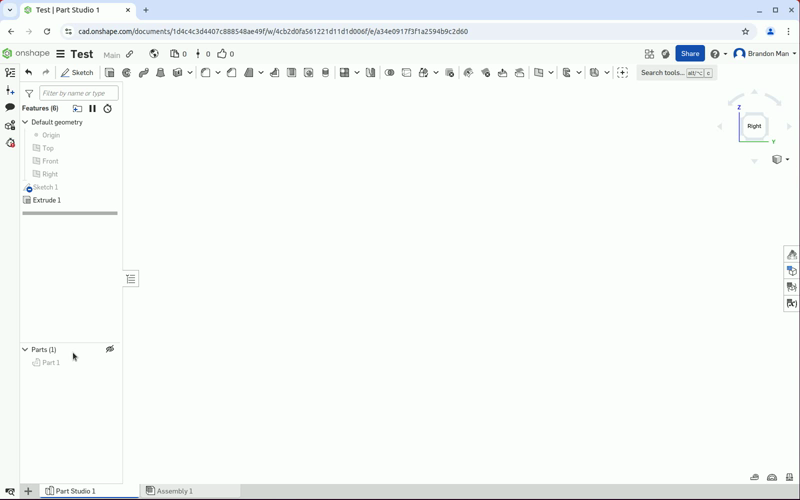
key(shift+y)
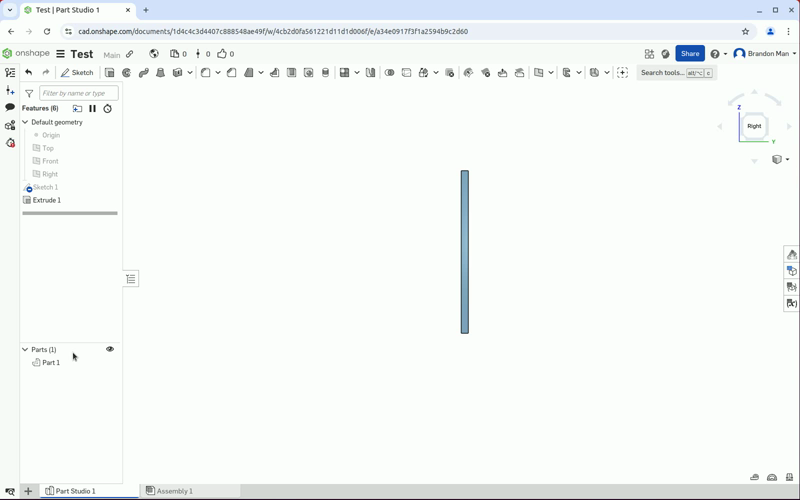
mouse_move(541, 75)
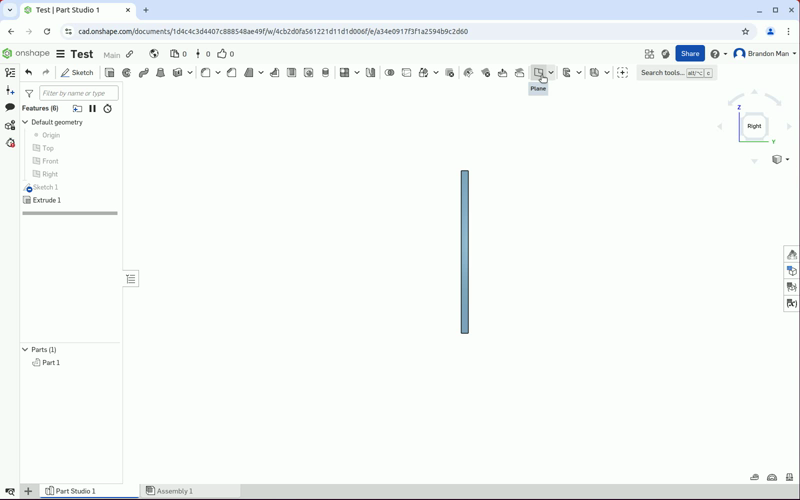
click(541, 75)
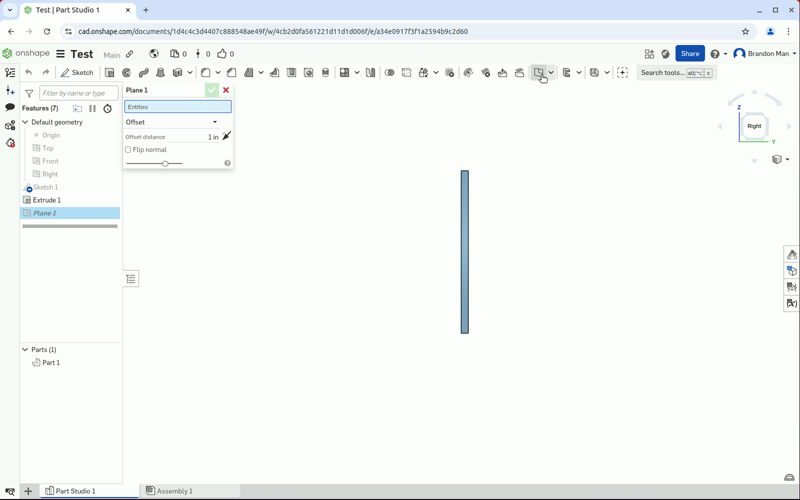
mouse_move(73, 176)
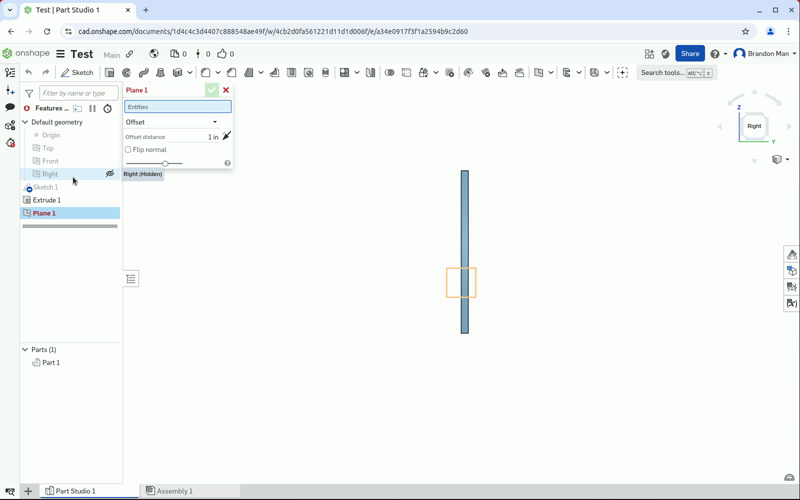
click(73, 176)
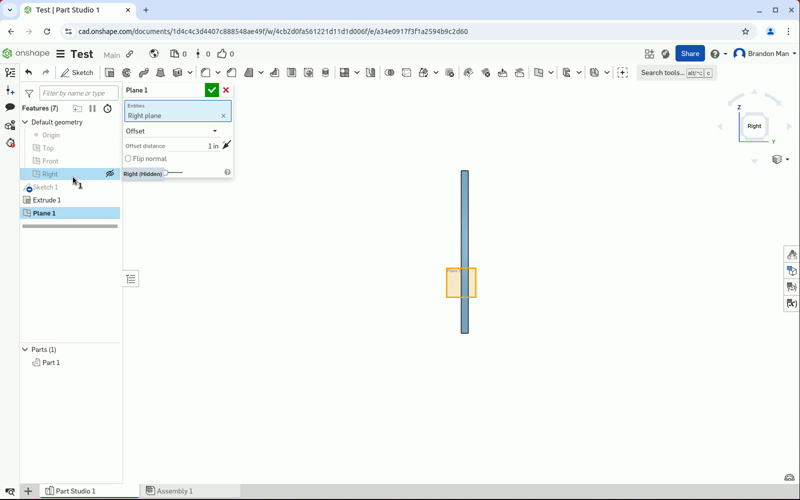
key(tab, 2)
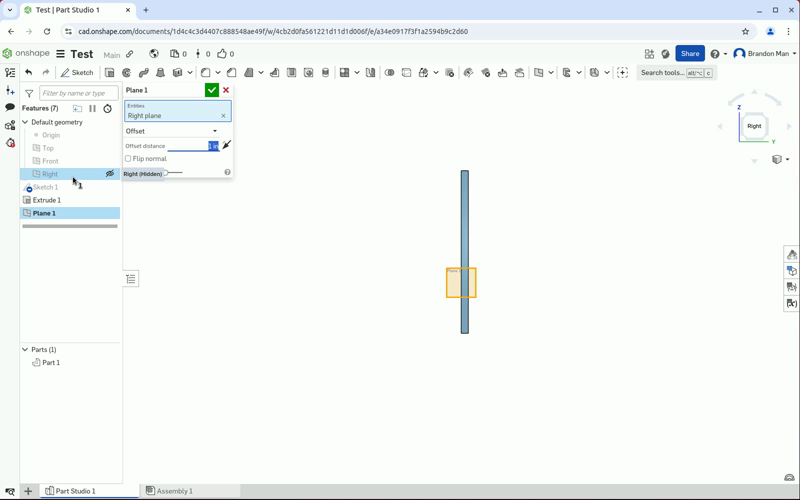
text(6.008)
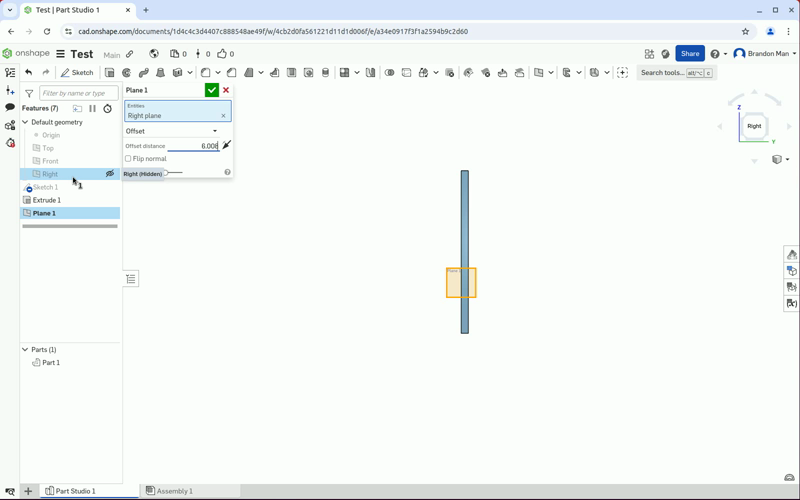
key(enter, 2)
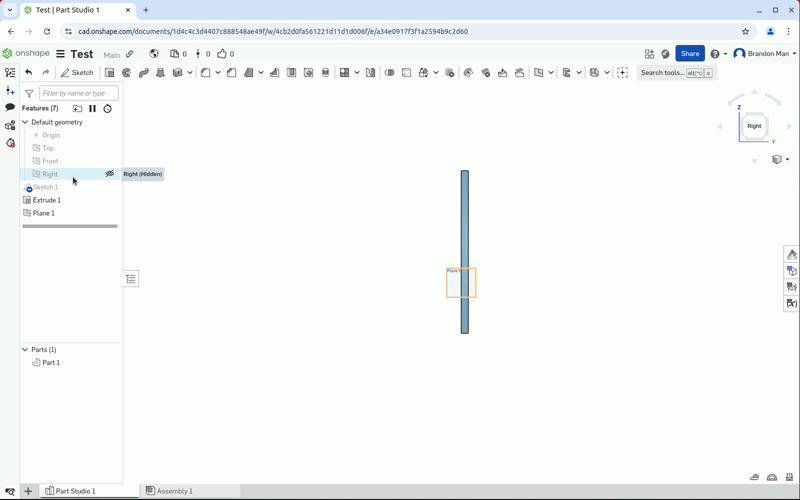
key(shift+s)
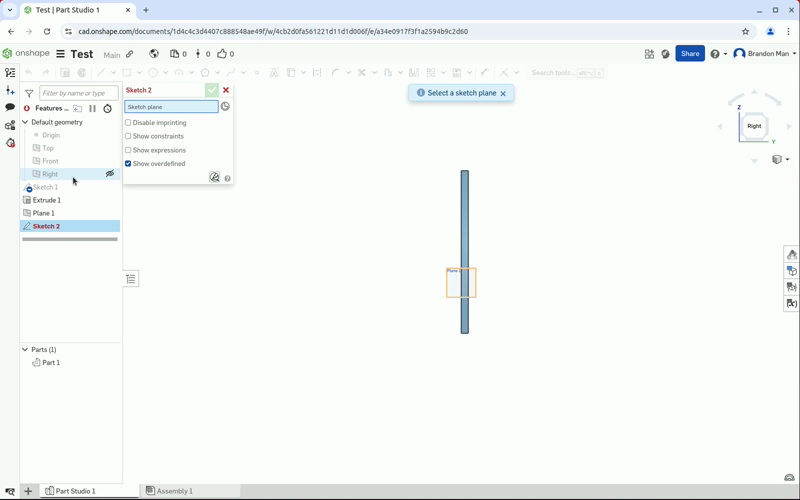
mouse_move(73, 215)
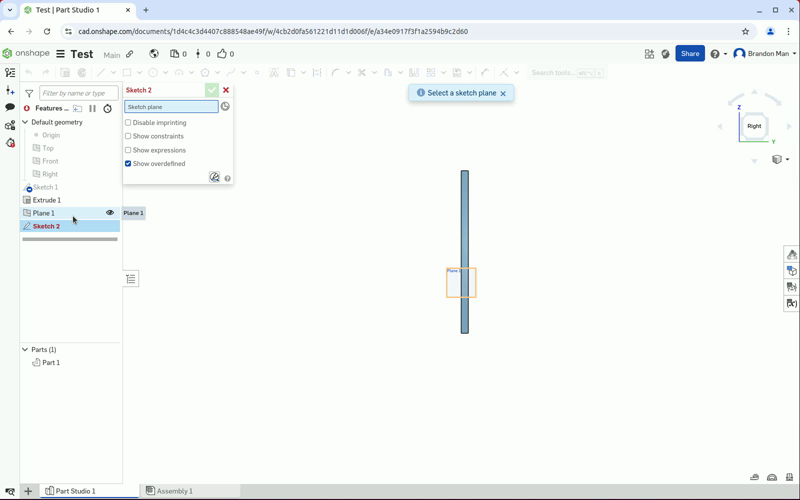
click(73, 215)
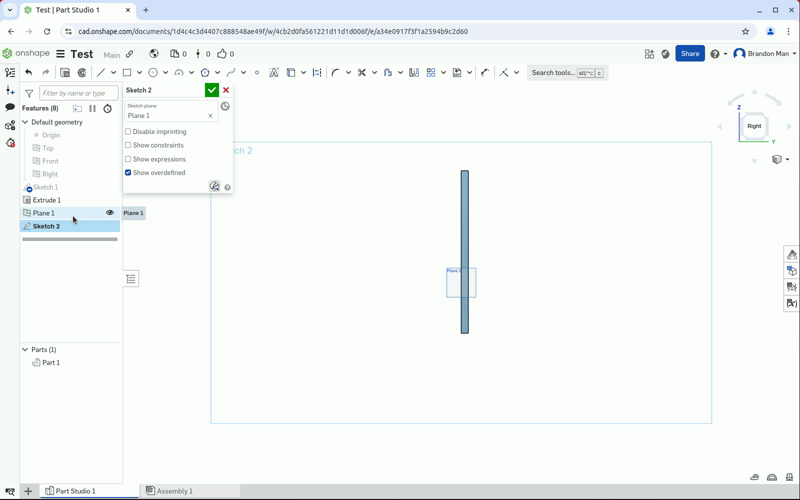
mouse_move(73, 352)
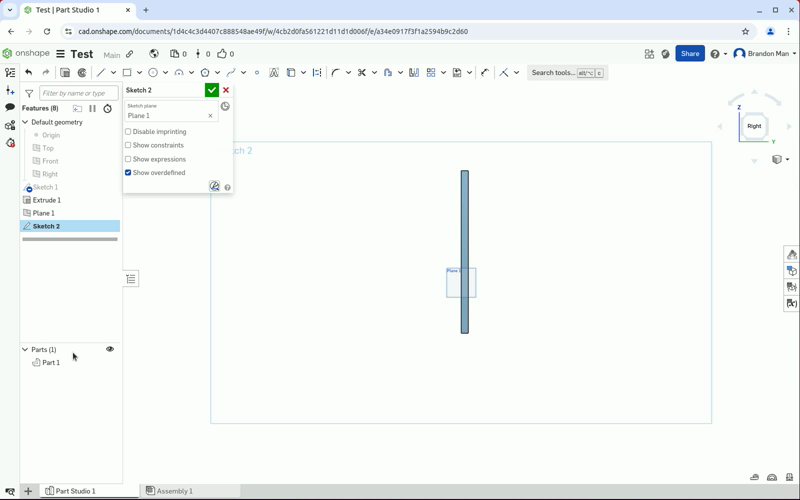
key(y)
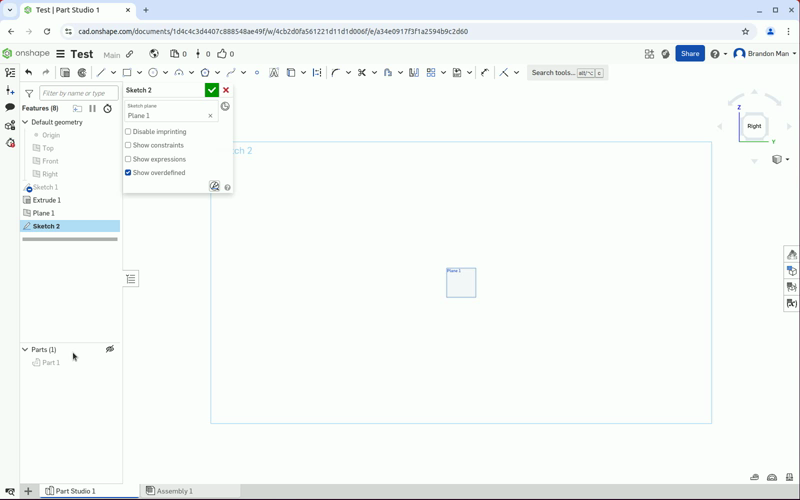
key(l)
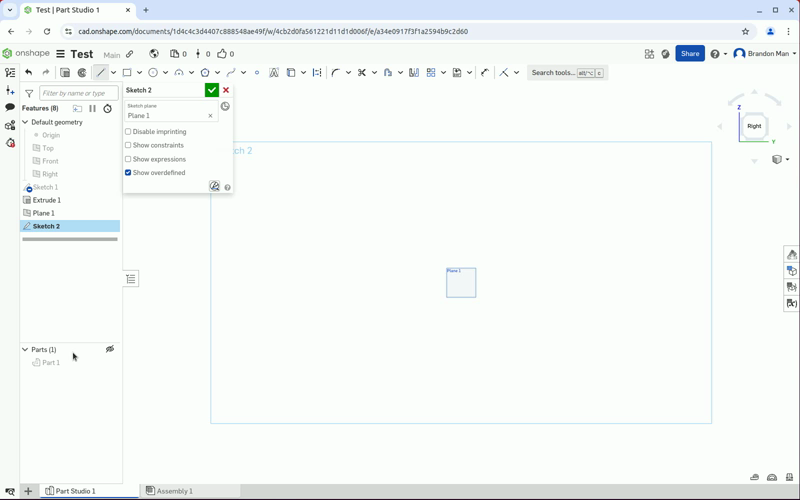
key_down(shift)
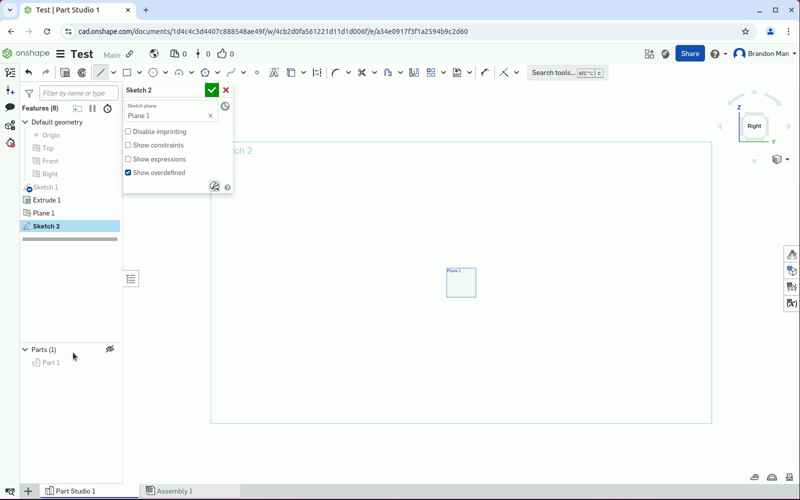
mouse_move(433, 333)
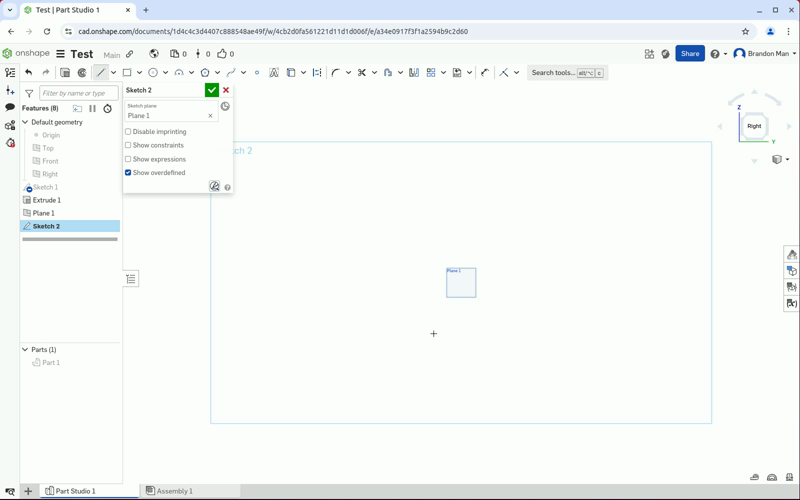
click(433, 333)
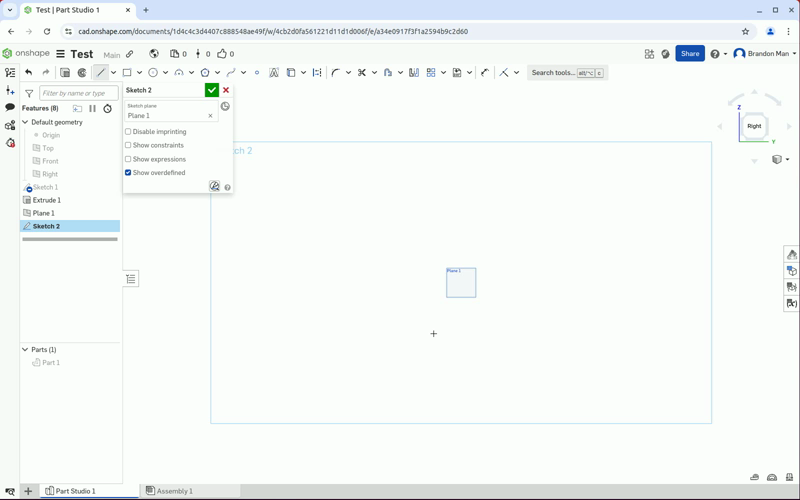
key_up(shift)
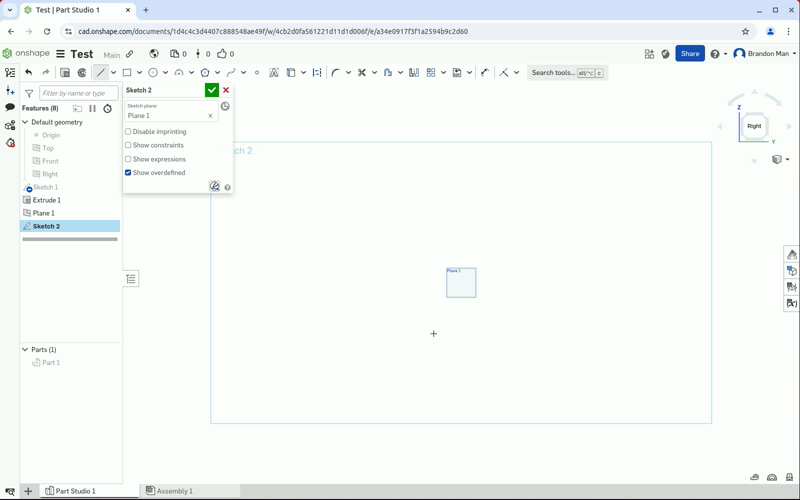
key_down(shift)
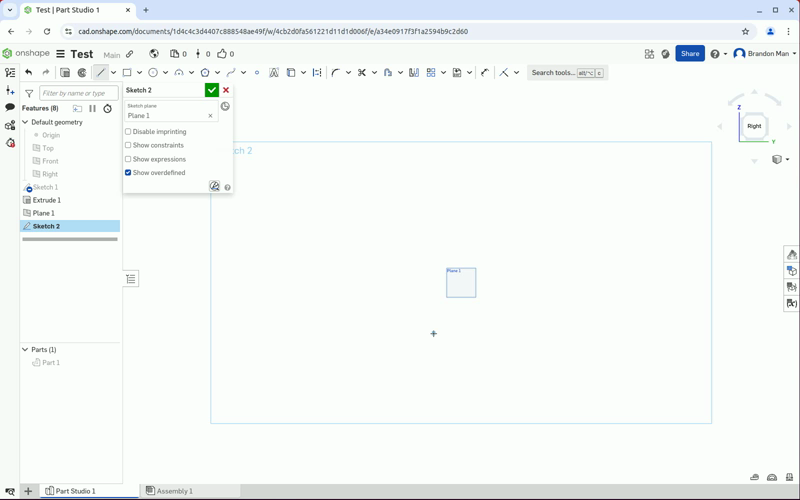
mouse_move(463, 333)
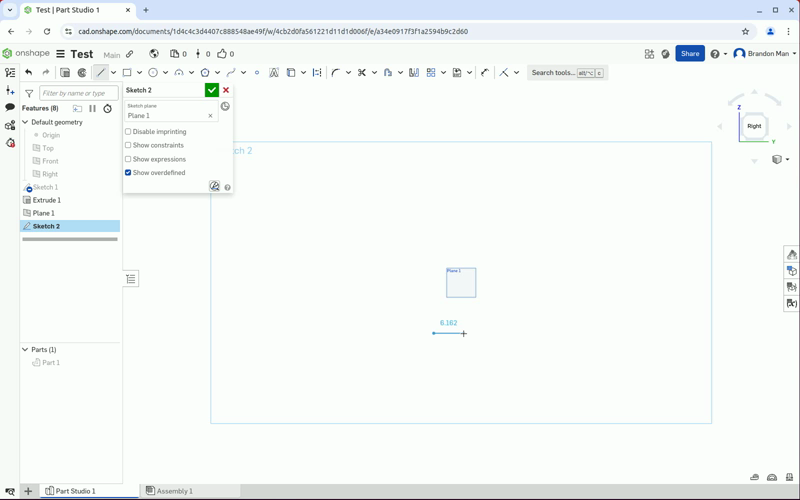
mouse_move(461, 333)
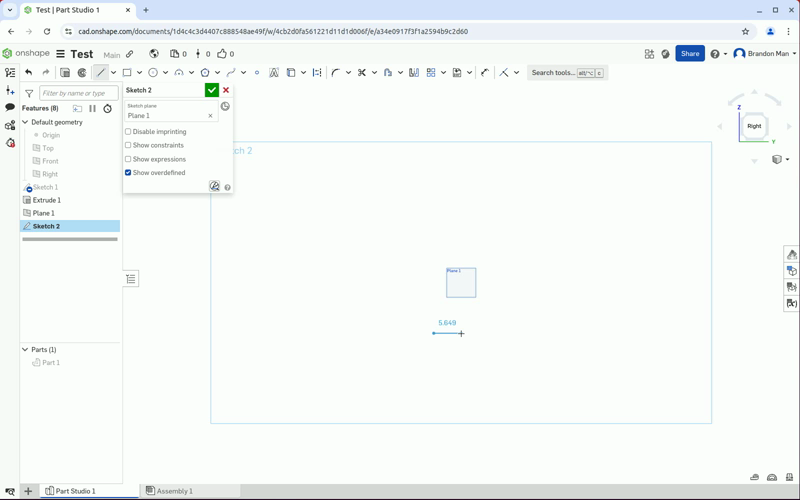
click(461, 333)
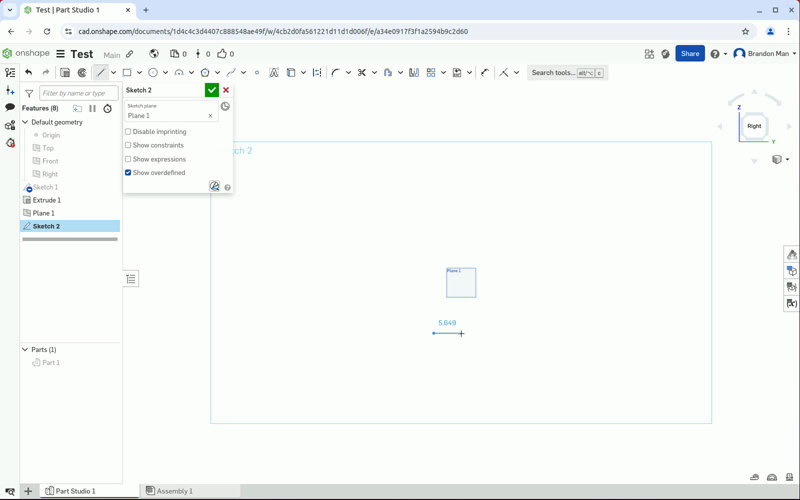
key_up(shift)
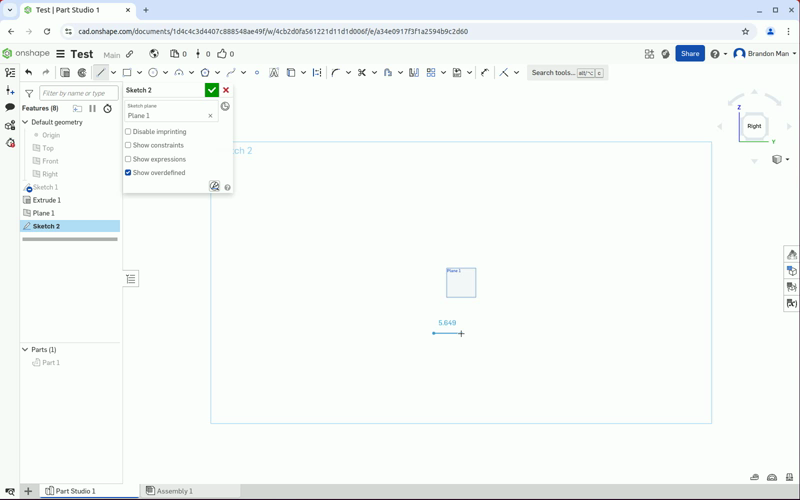
key_down(shift)
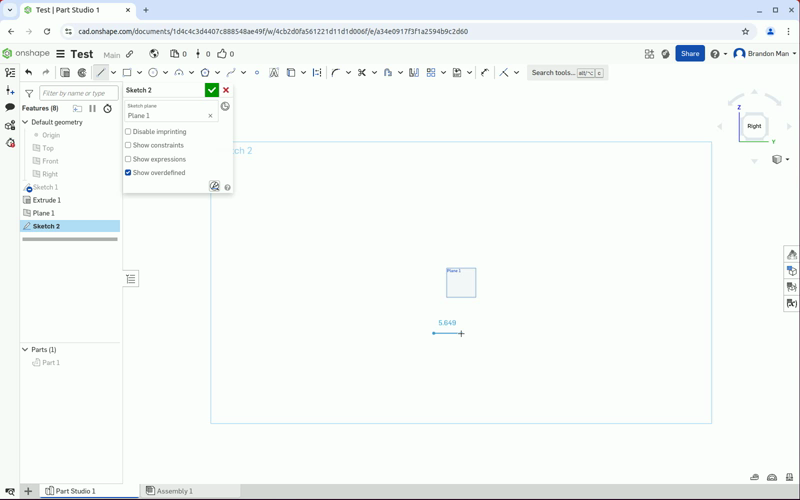
mouse_move(461, 170)
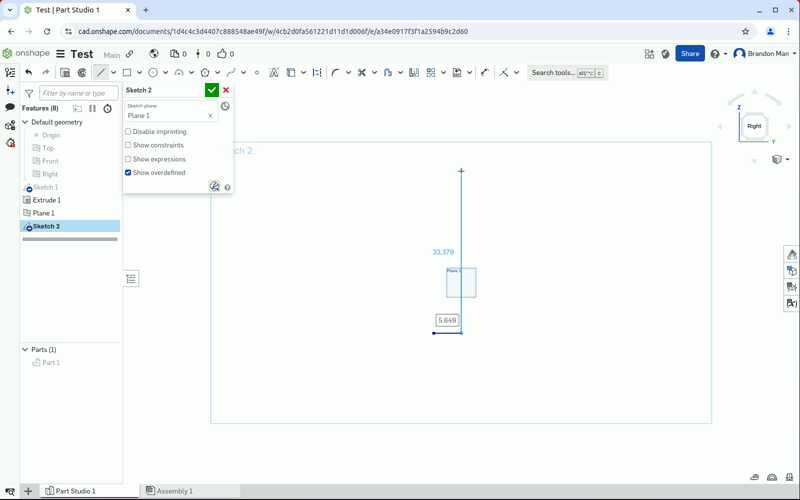
click(461, 170)
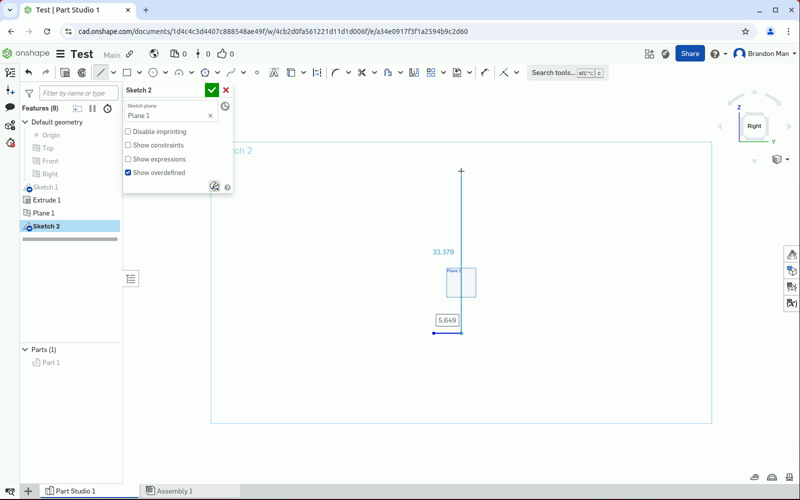
key_up(shift)
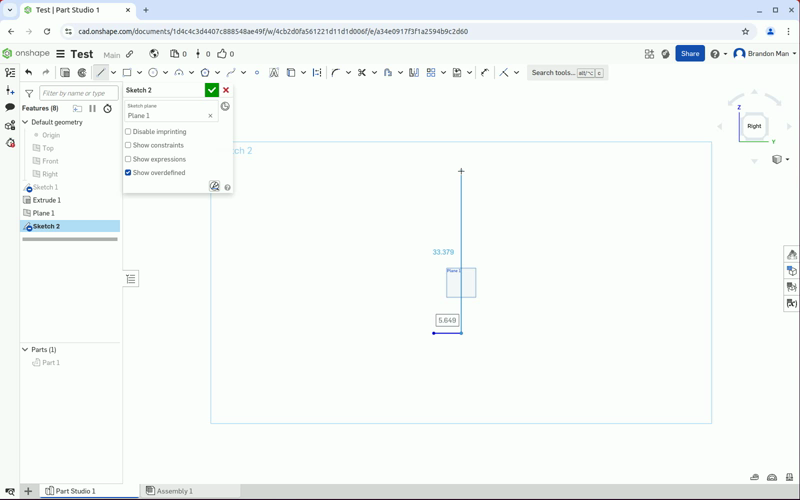
key_down(shift)
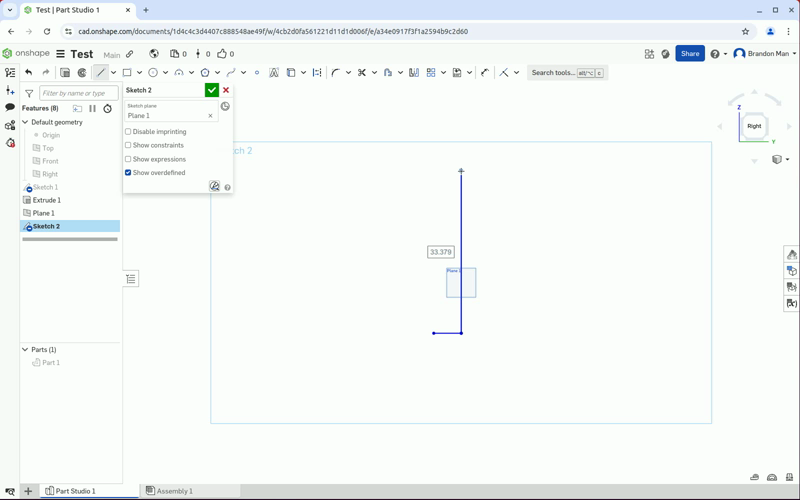
mouse_move(491, 170)
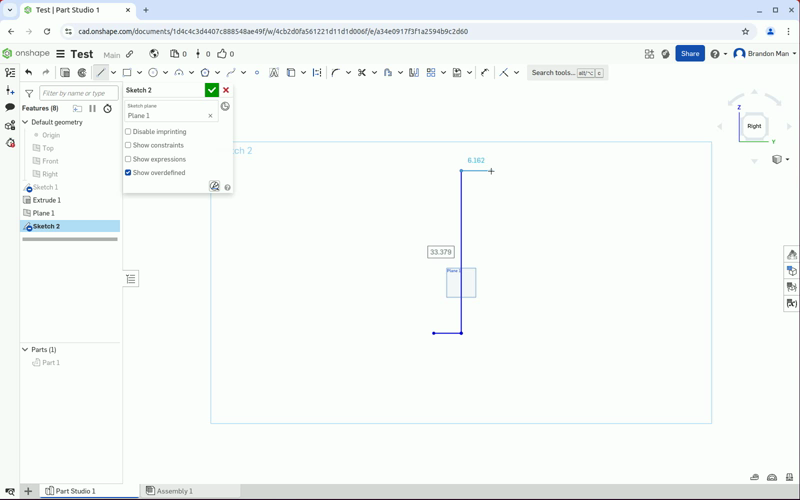
mouse_move(433, 170)
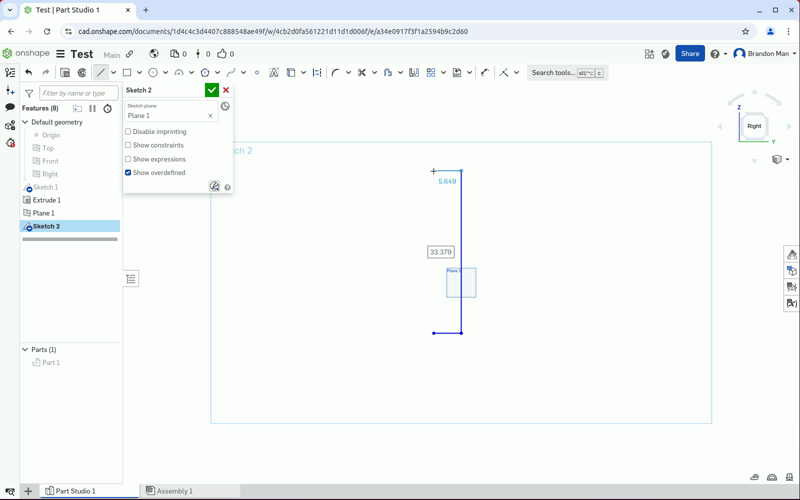
click(433, 170)
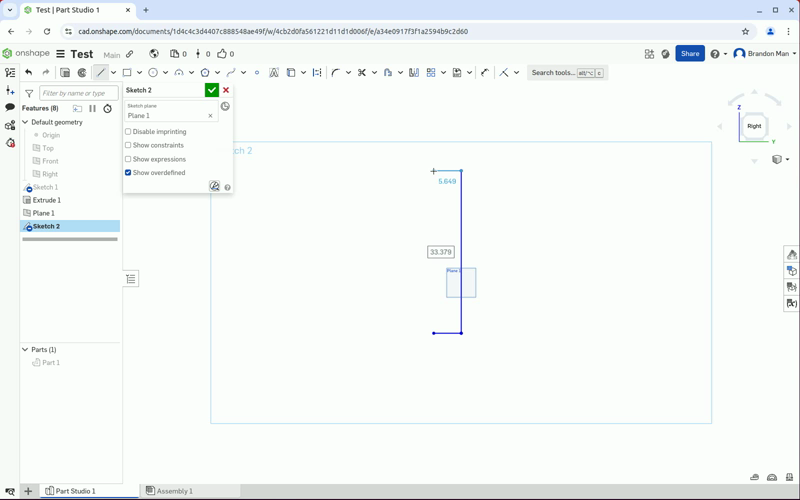
key_up(shift)
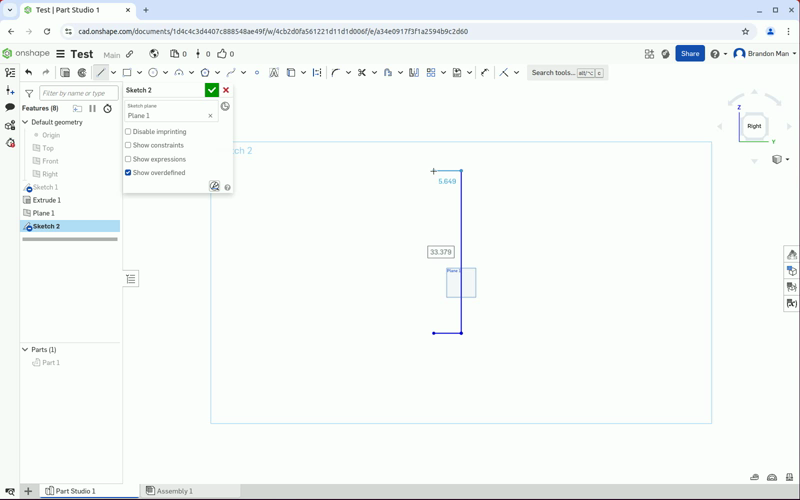
key_down(shift)
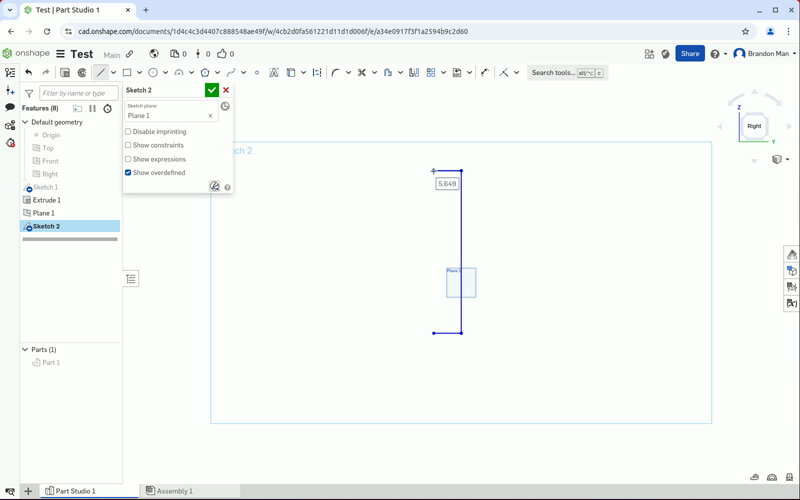
mouse_move(433, 333)
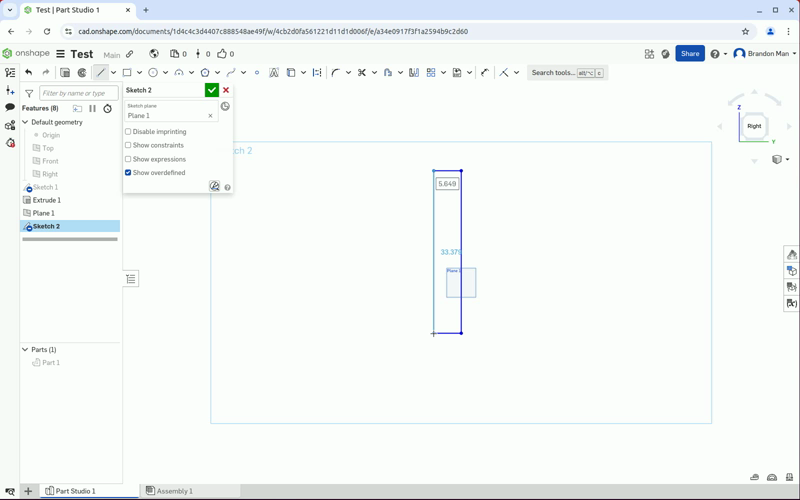
key_up(shift)
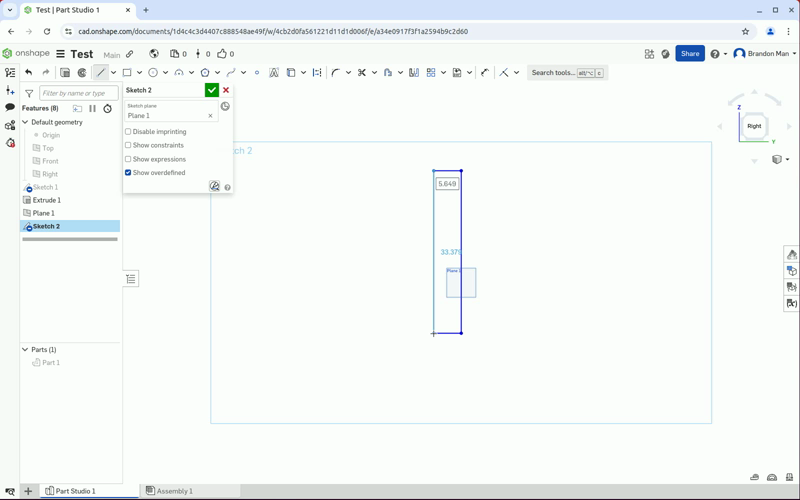
click(433, 333)
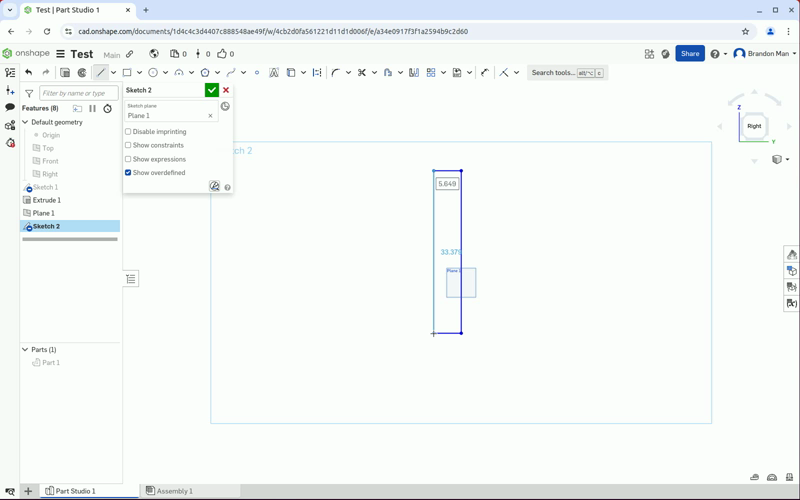
key(esc)
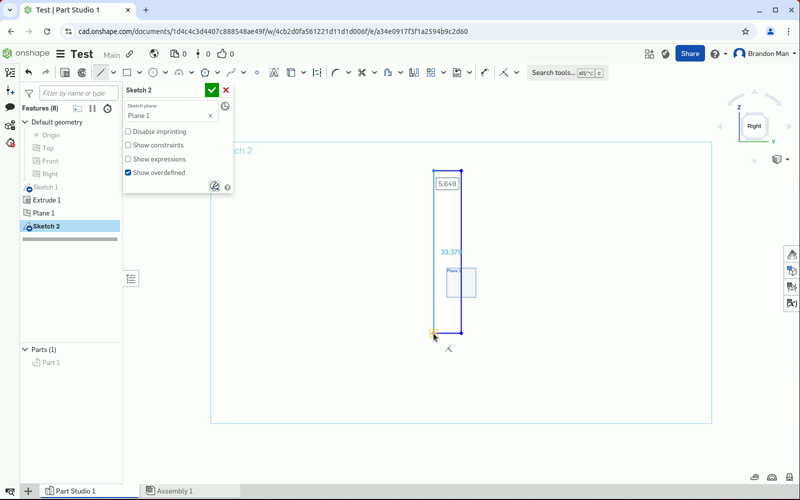
mouse_move(447, 218)
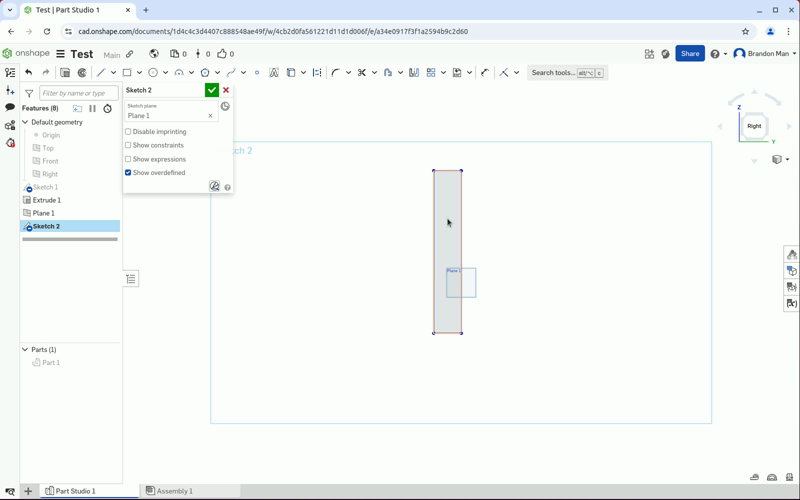
click(447, 218)
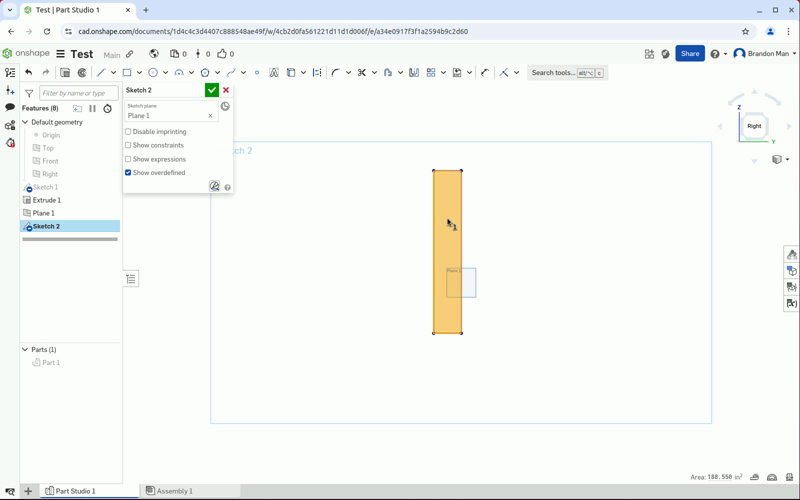
mouse_move(73, 352)
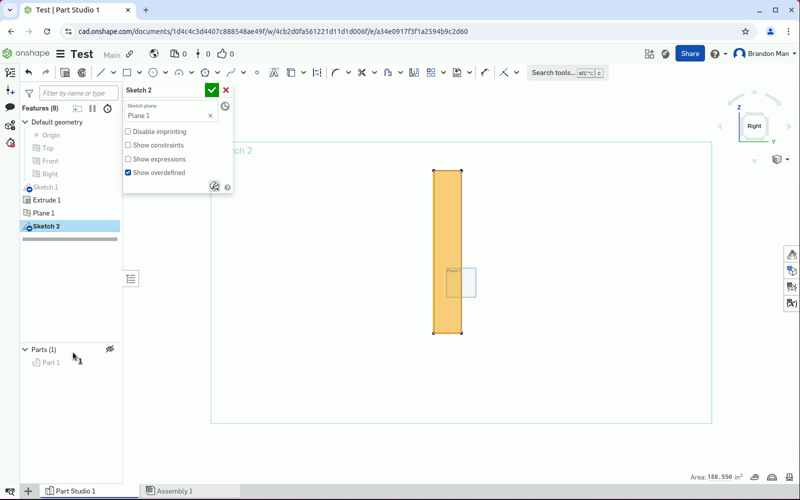
key(shift+y)
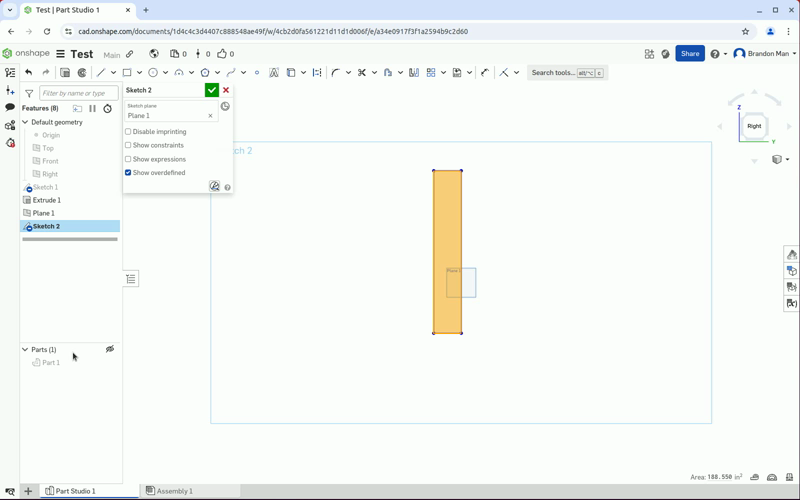
key(shift+e)
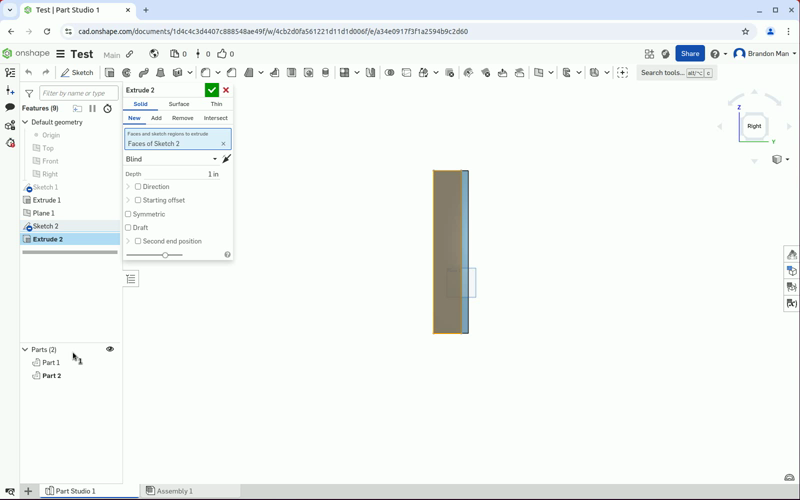
mouse_move(143, 106)
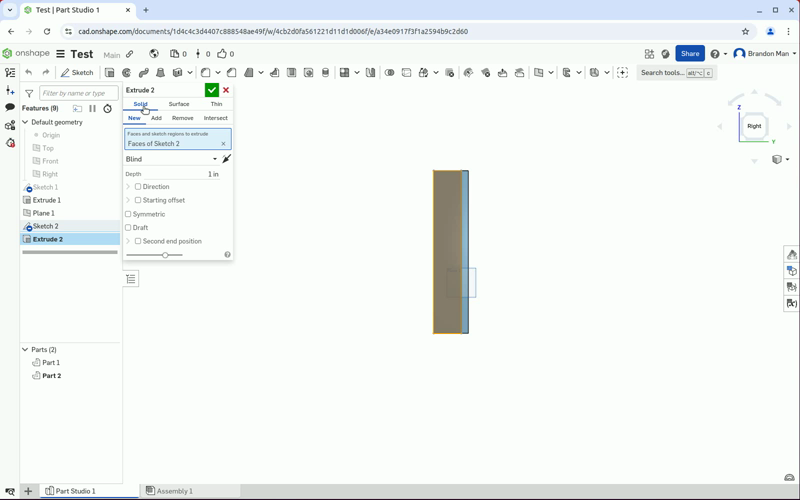
click(143, 106)
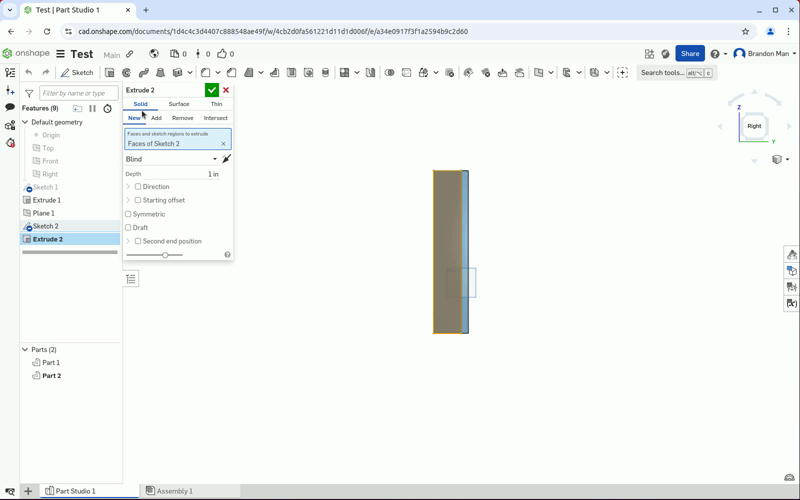
mouse_move(137, 120)
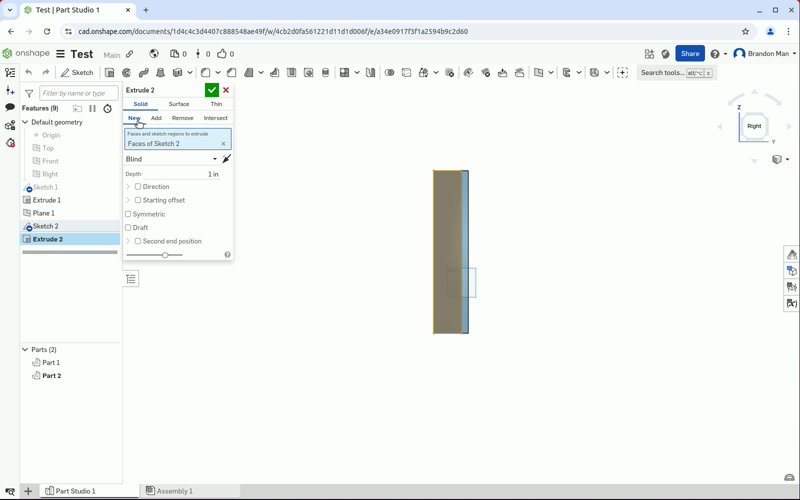
click(137, 120)
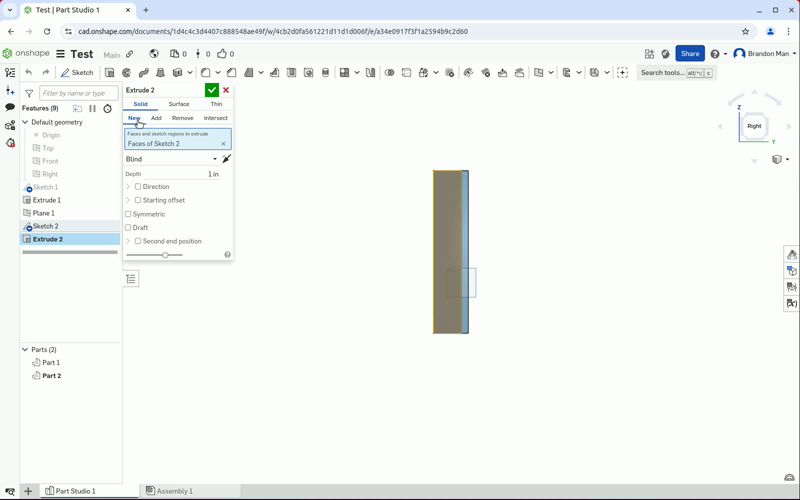
key(tab, 4)
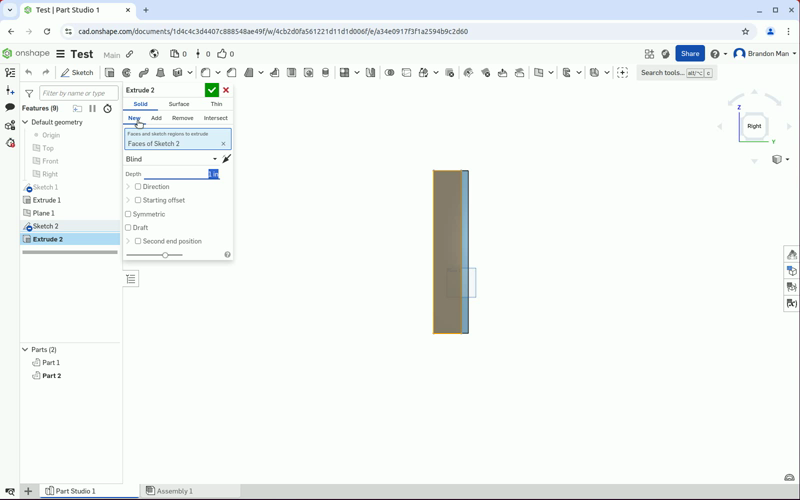
text(1.444)
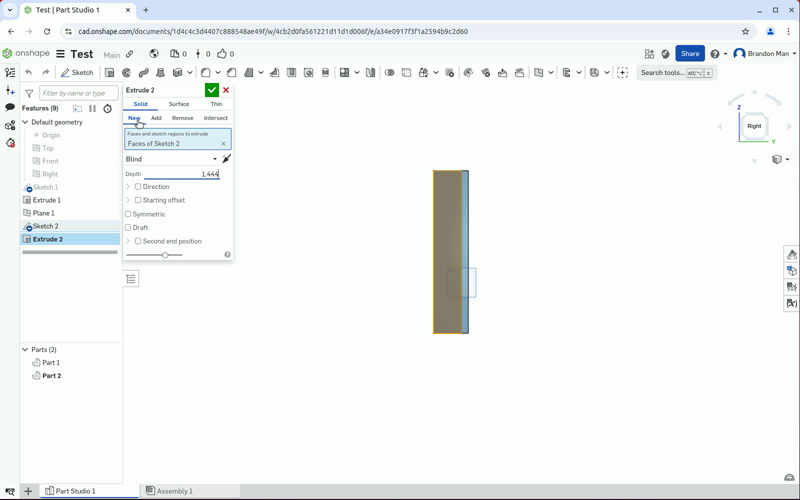
key(enter)
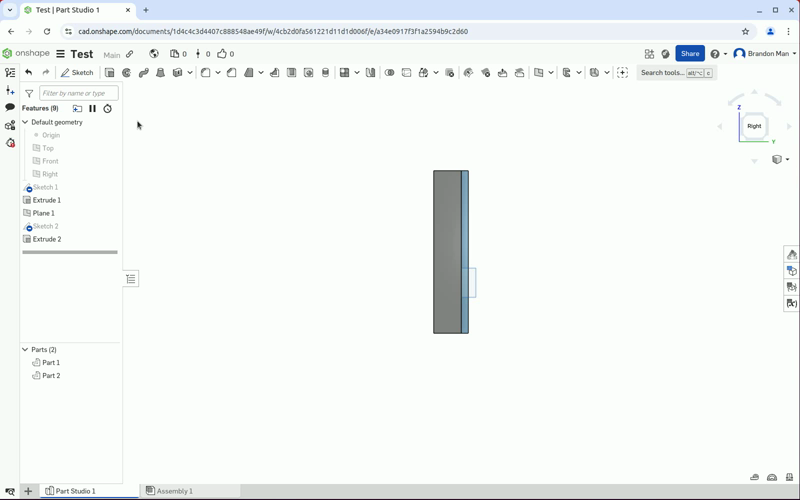
key(shift+h)
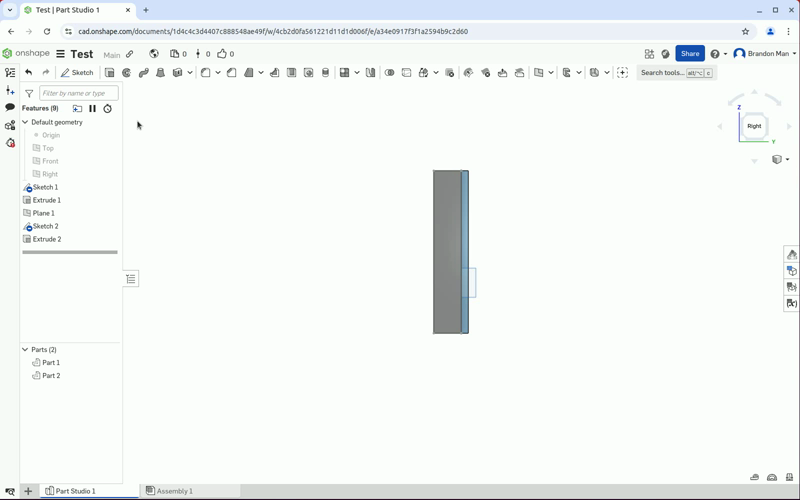
key(shift+h)
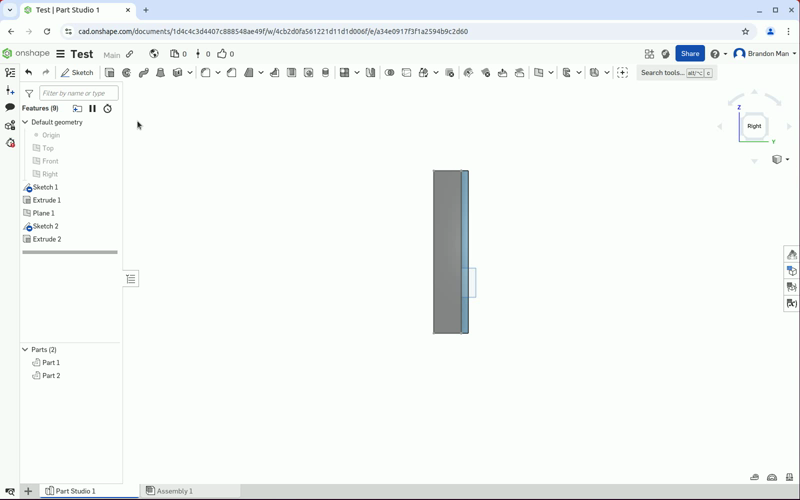
key(shift+7)
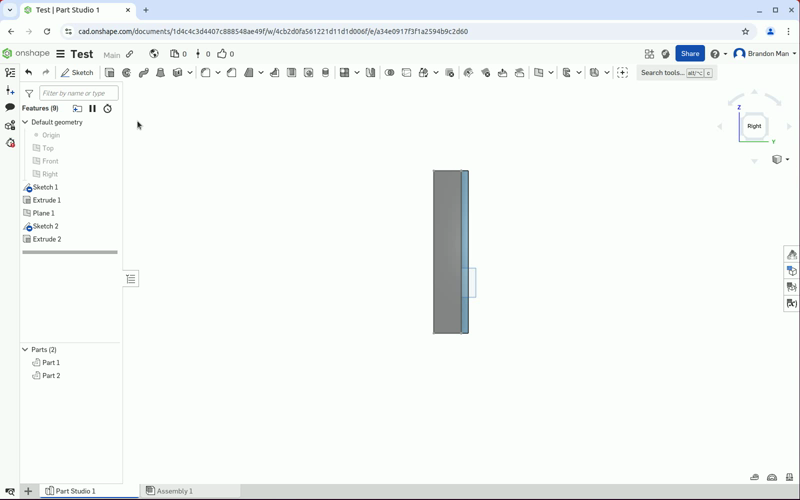
key(right, 2)
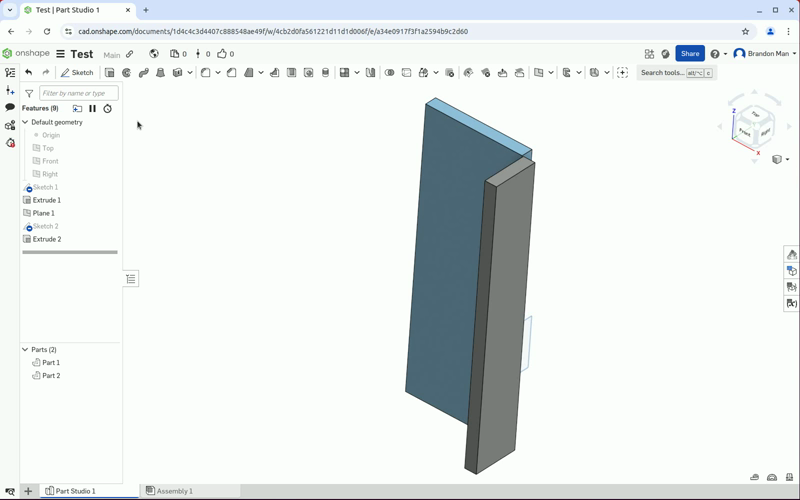
key(down, 2)
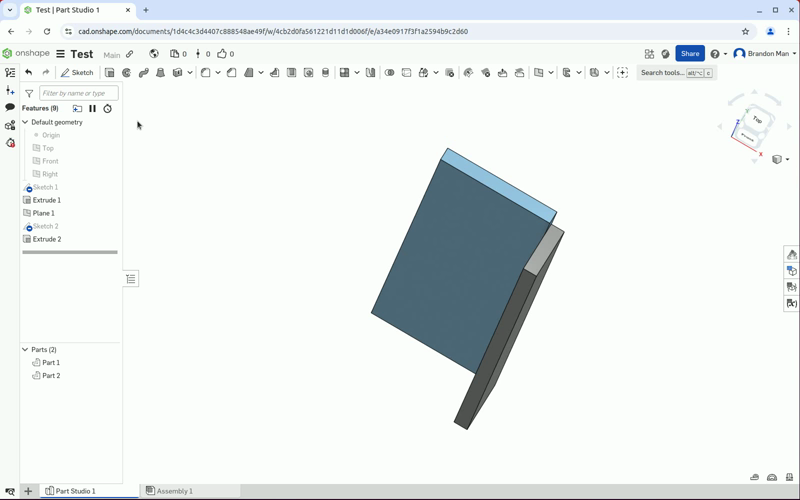
key(up, 2)
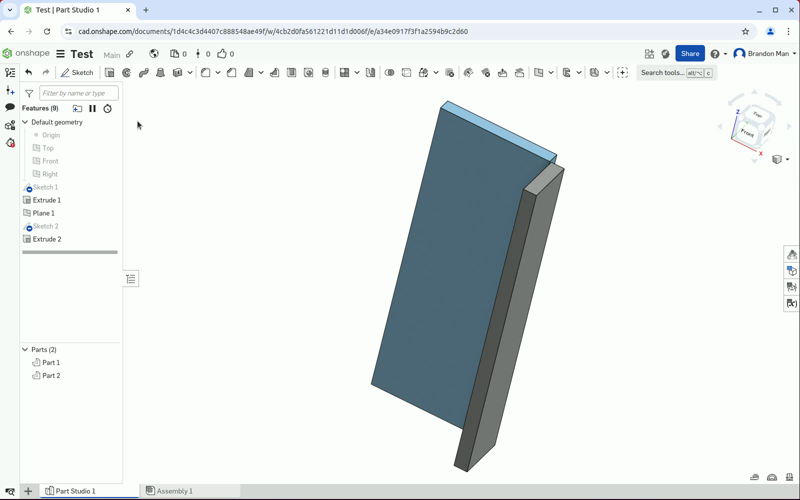
key(left, 2)
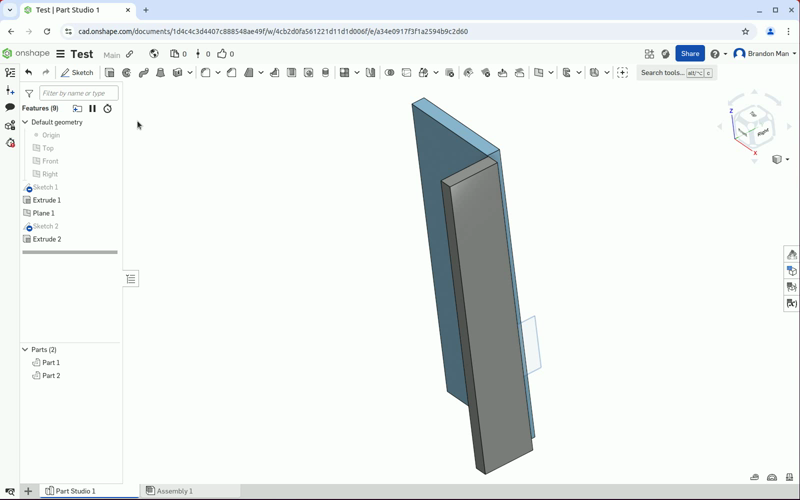
mouse_move(73, 189)
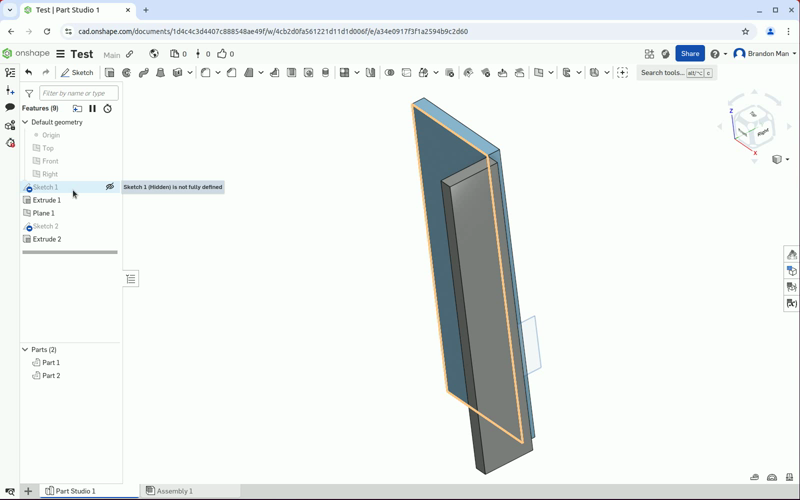
click(73, 189)